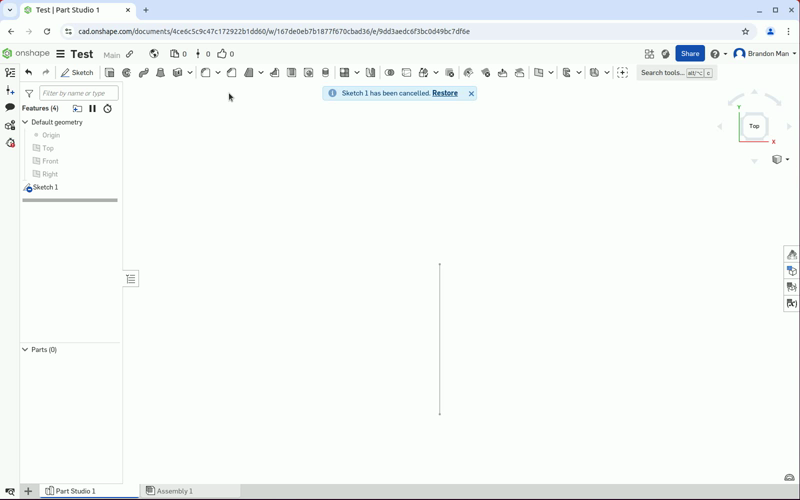
key(shift+h)
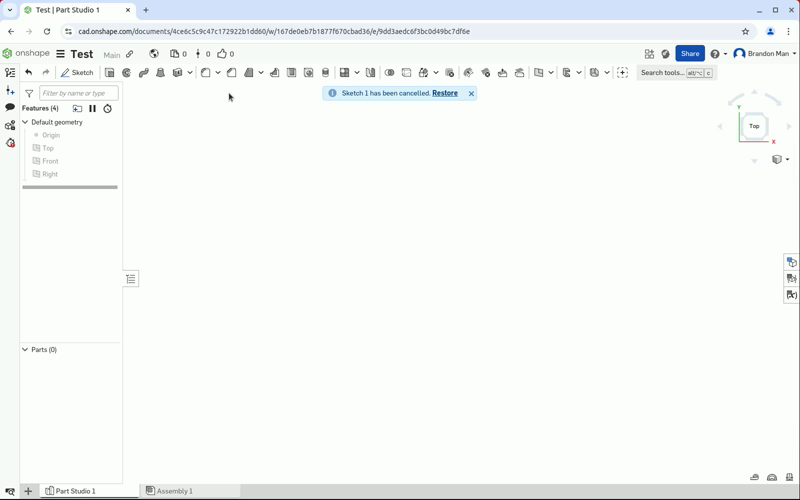
mouse_move(73, 352)
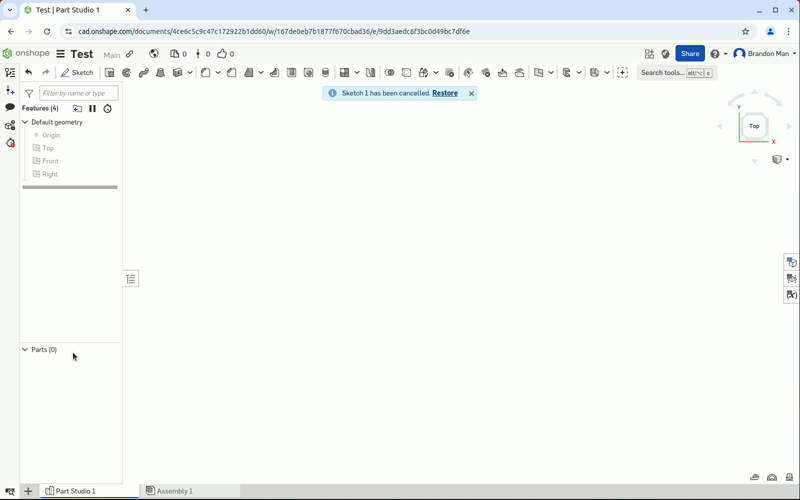
key(y)
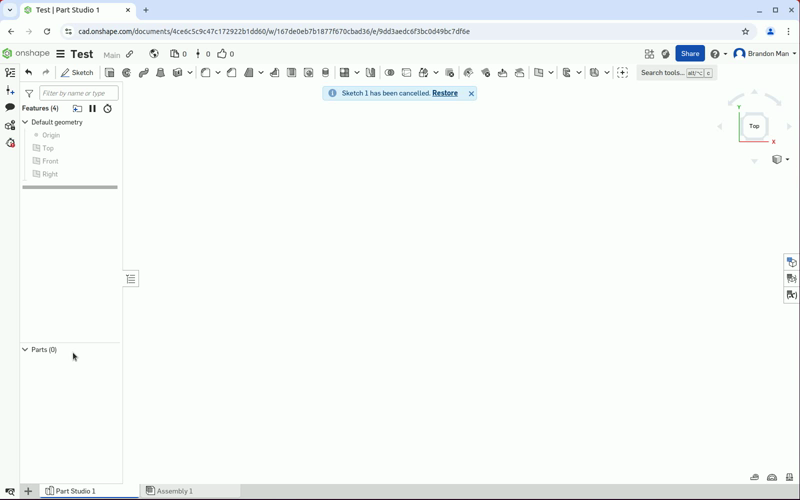
key(shift+p)
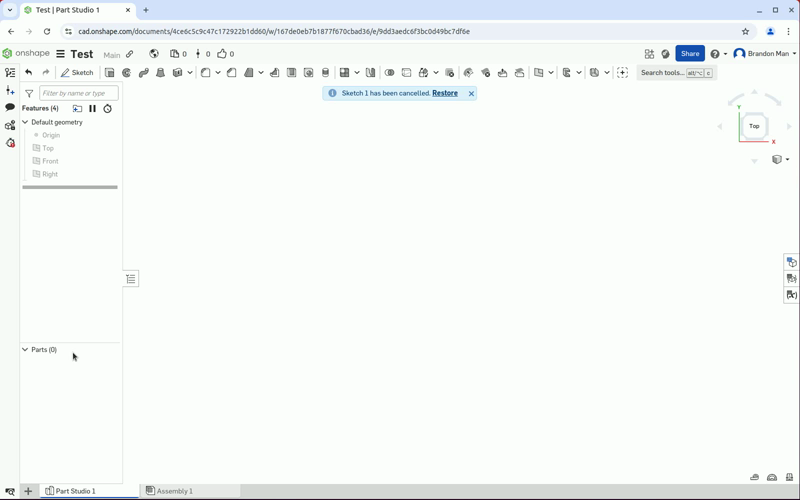
key(space)
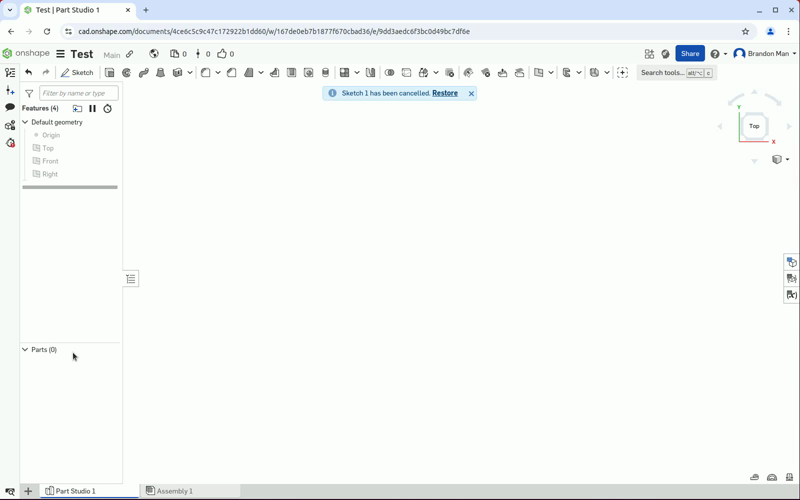
key_down(shift)
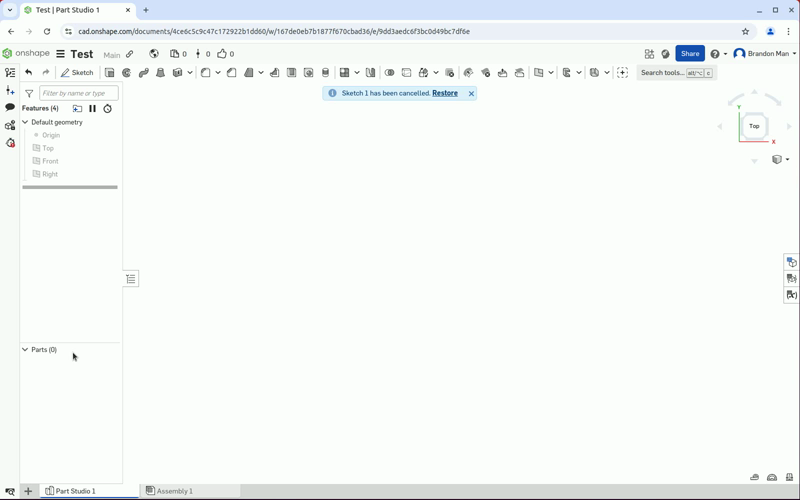
key(up)
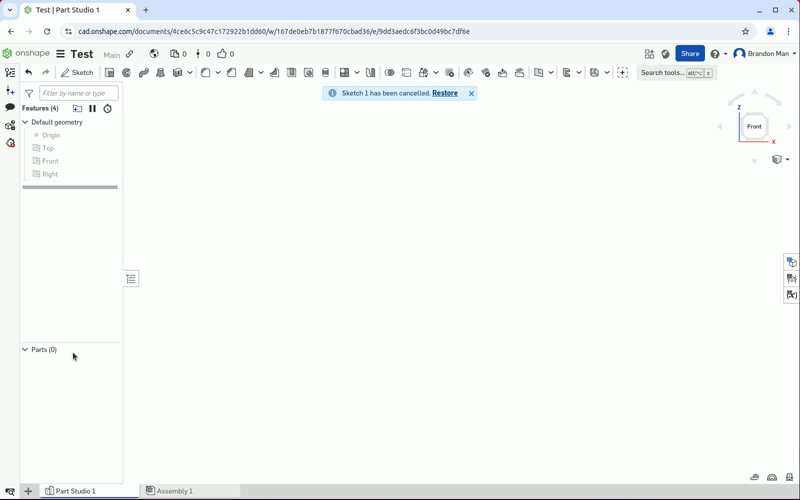
key_up(shift)
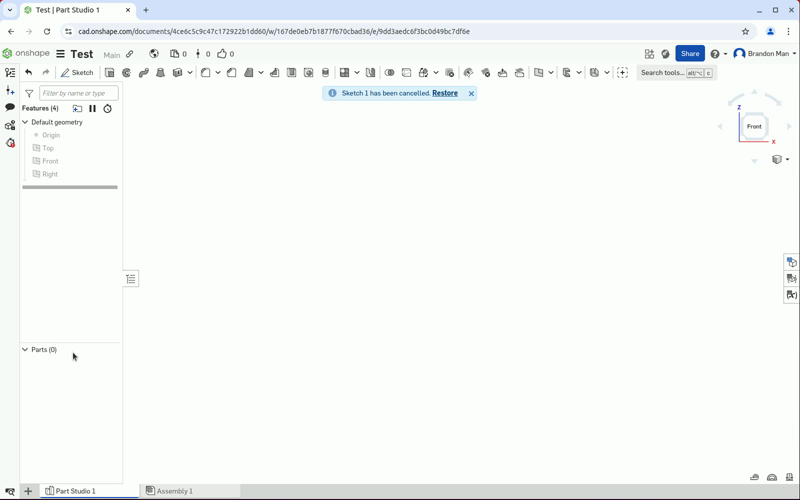
mouse_move(73, 352)
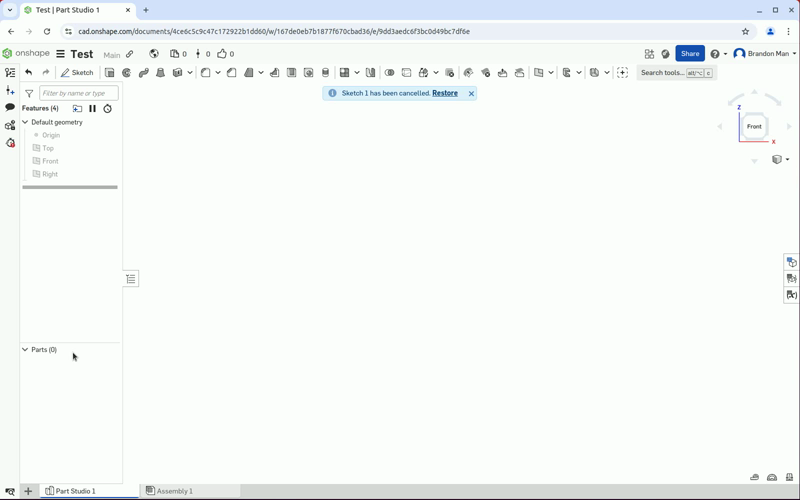
key(shift+y)
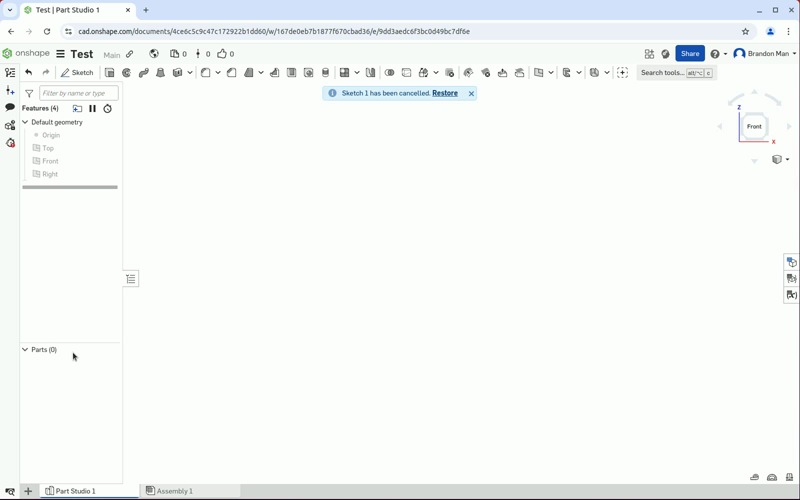
key(shift+s)
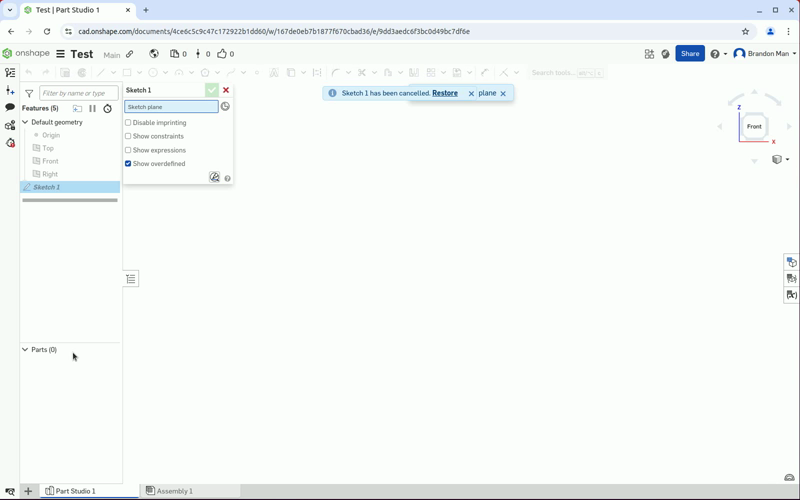
mouse_move(73, 163)
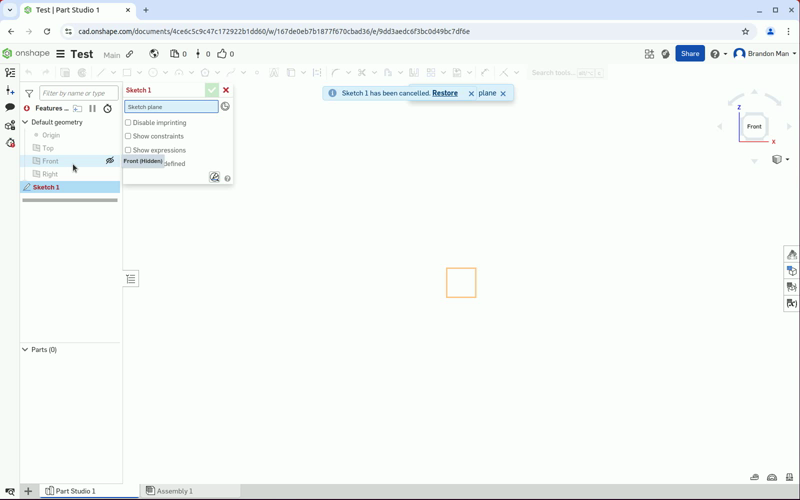
click(73, 163)
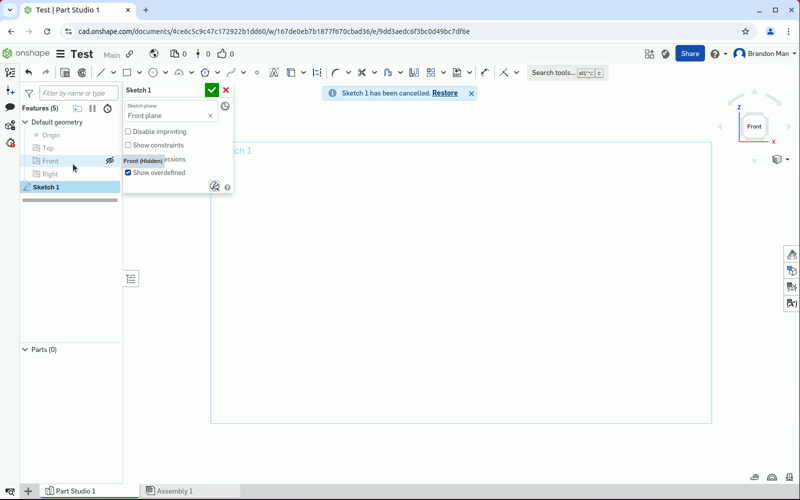
mouse_move(73, 352)
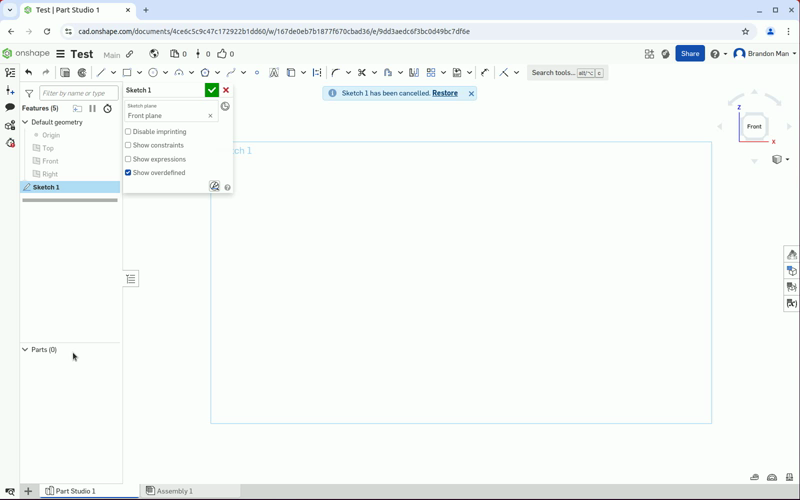
key(y)
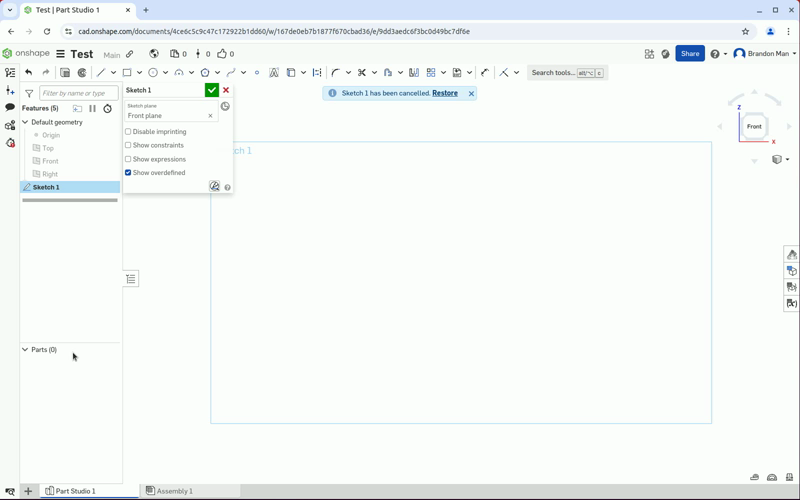
key(l)
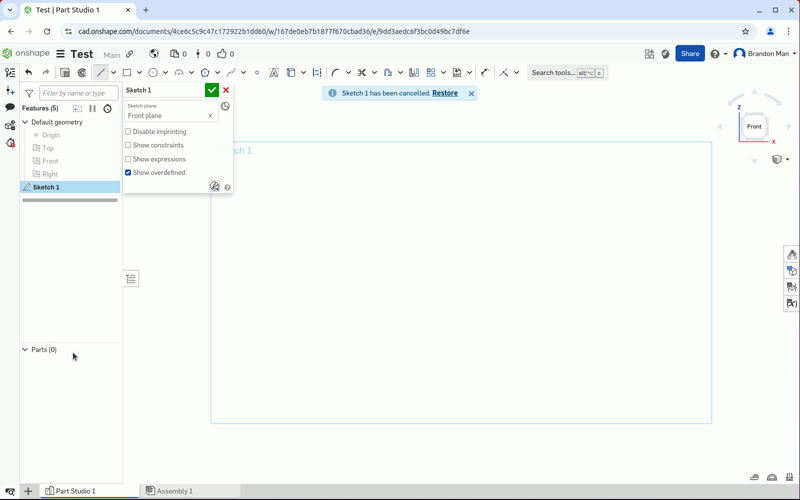
key_down(shift)
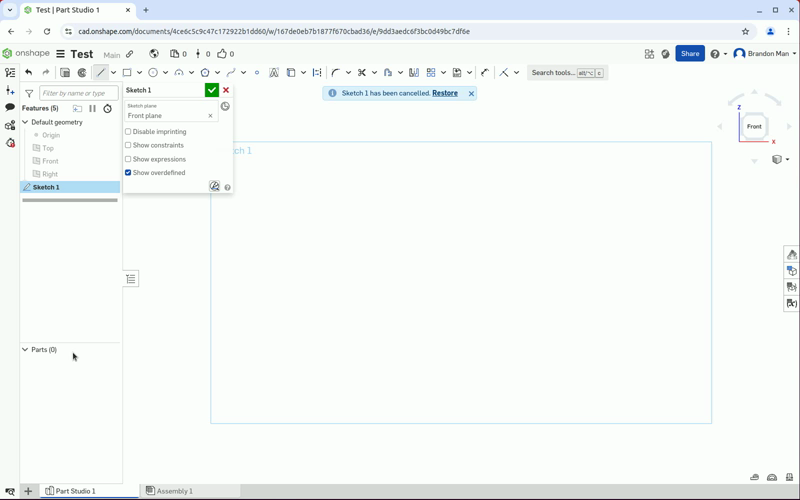
mouse_move(460, 282)
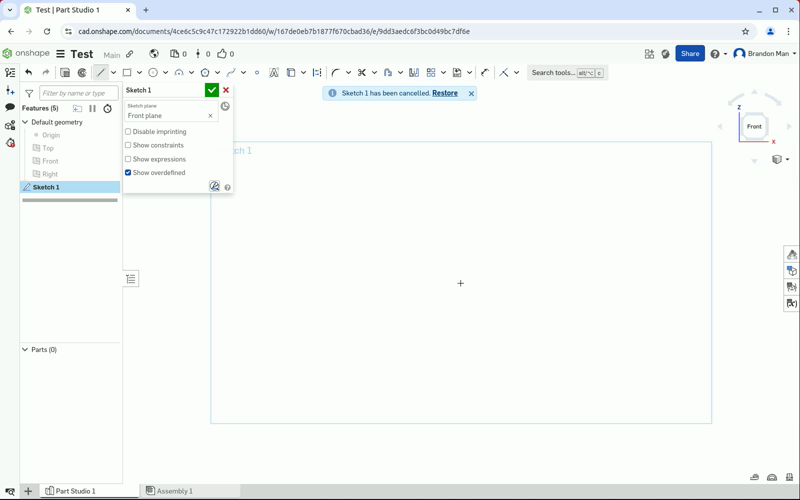
click(460, 282)
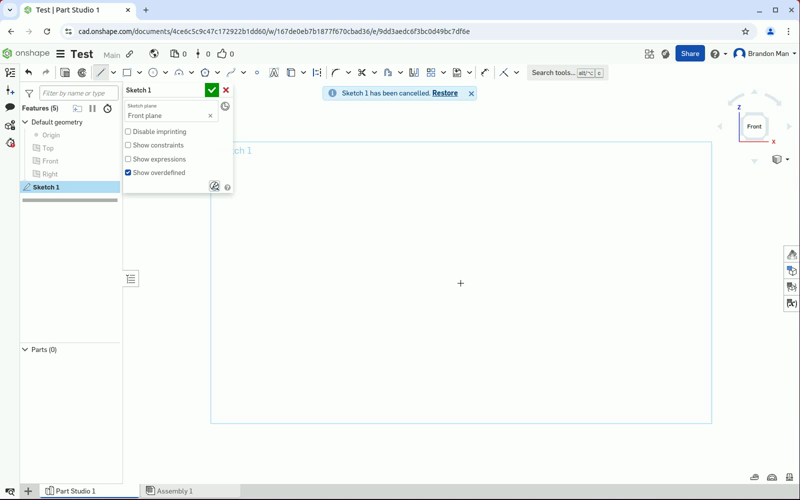
key_up(shift)
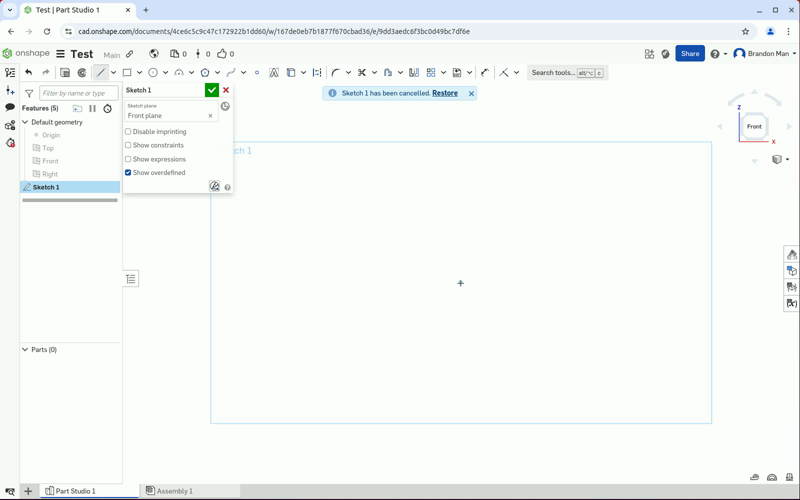
key_down(shift)
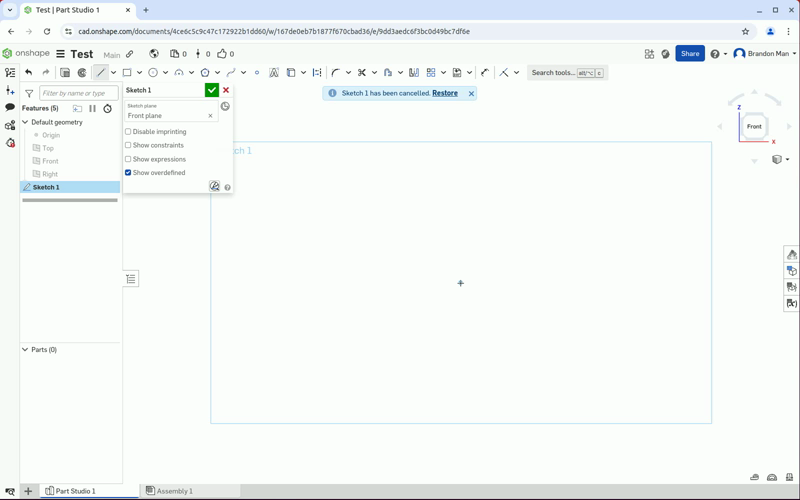
mouse_move(573, 282)
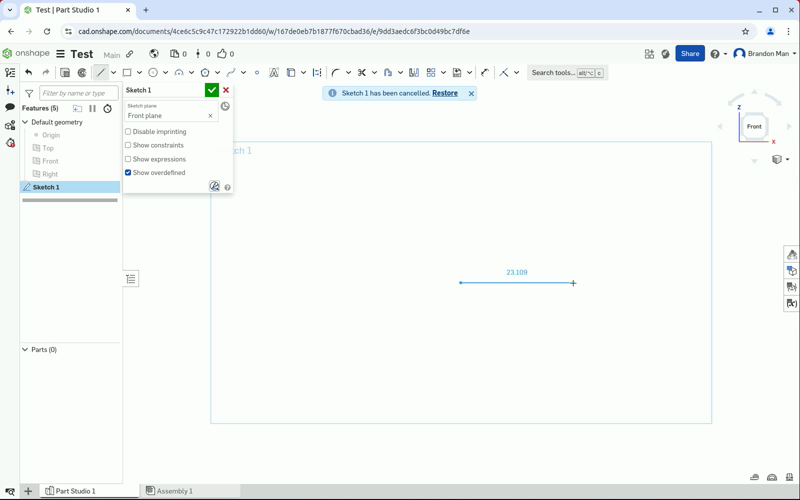
click(573, 282)
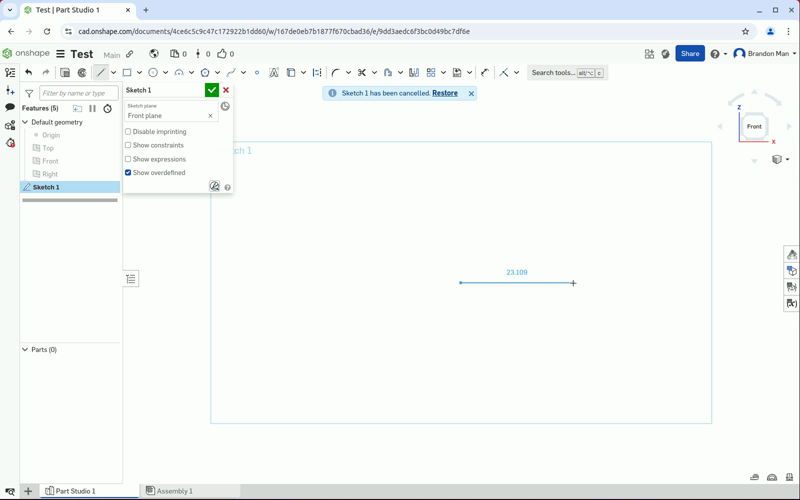
key_up(shift)
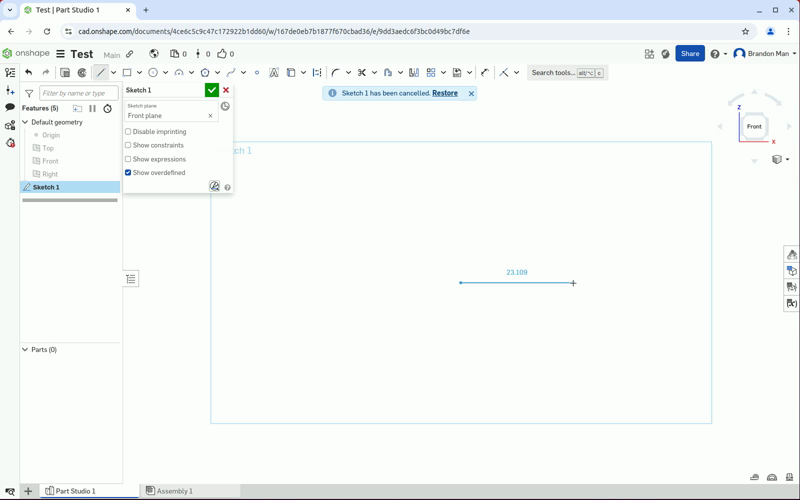
key_down(shift)
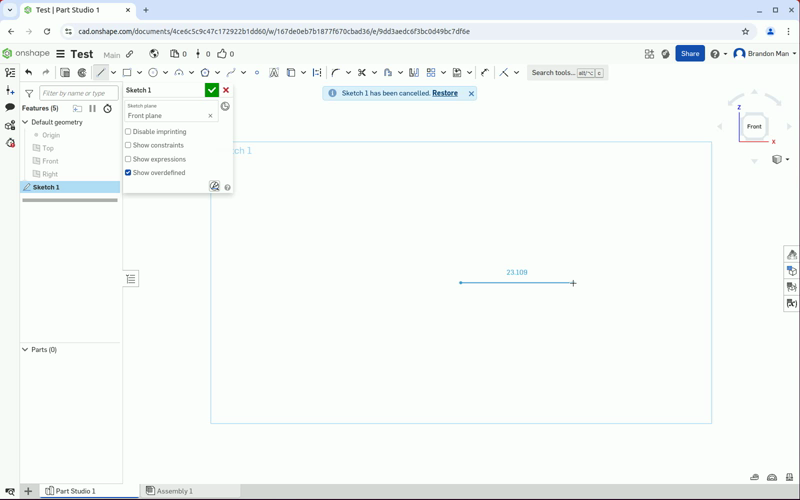
mouse_move(589, 282)
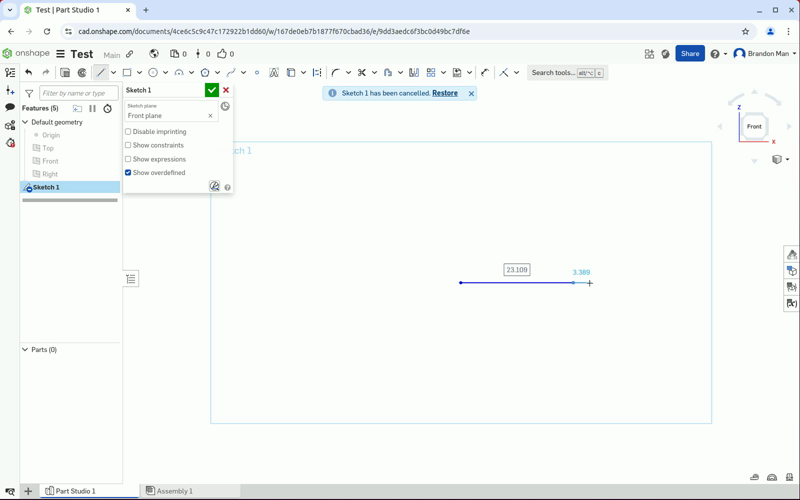
mouse_move(573, 254)
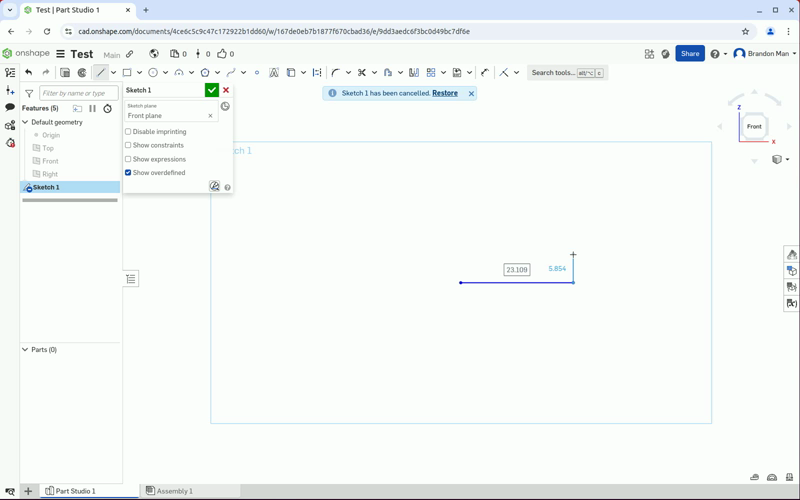
click(573, 254)
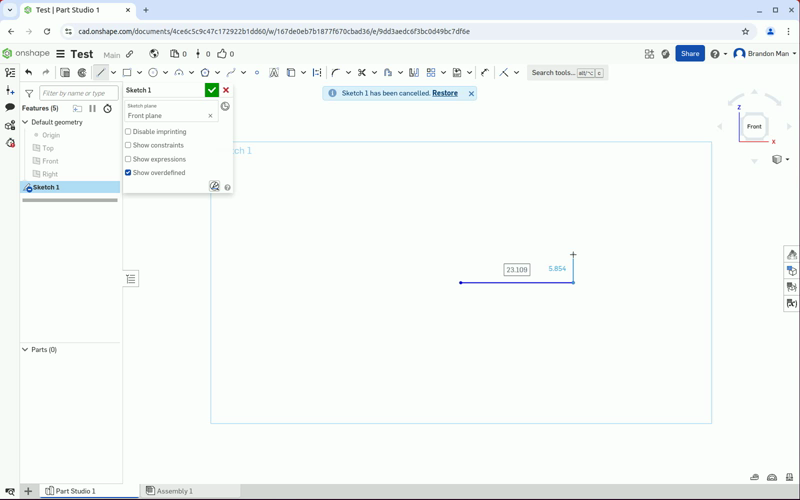
key_up(shift)
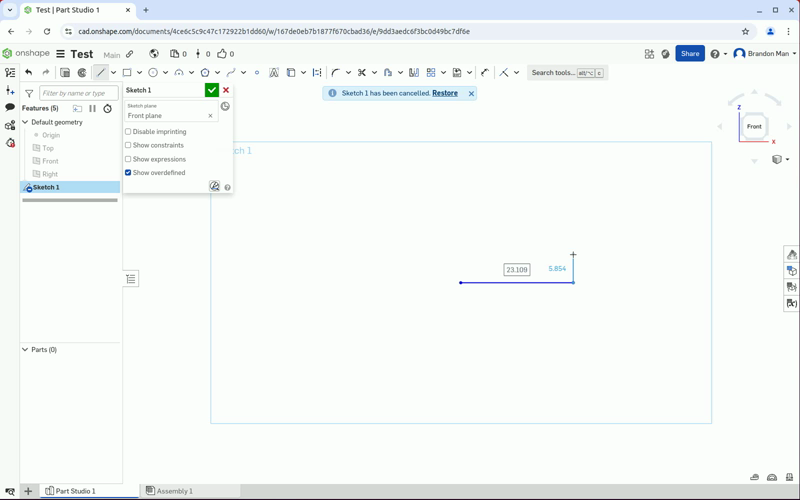
key_down(shift)
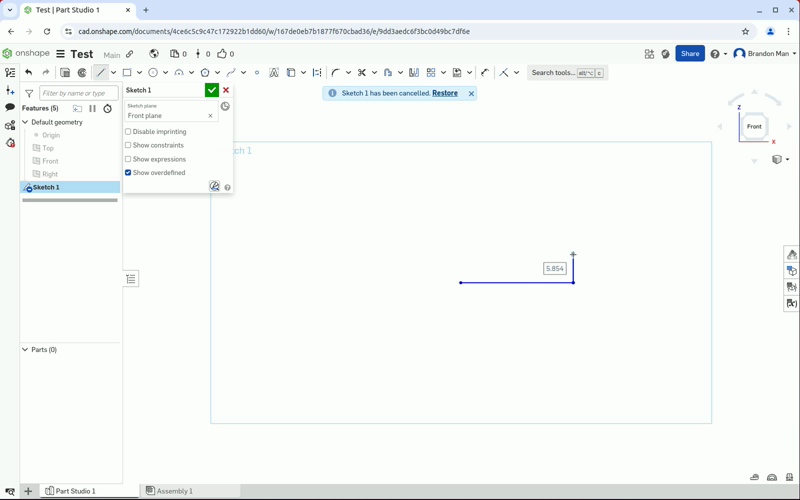
mouse_move(589, 254)
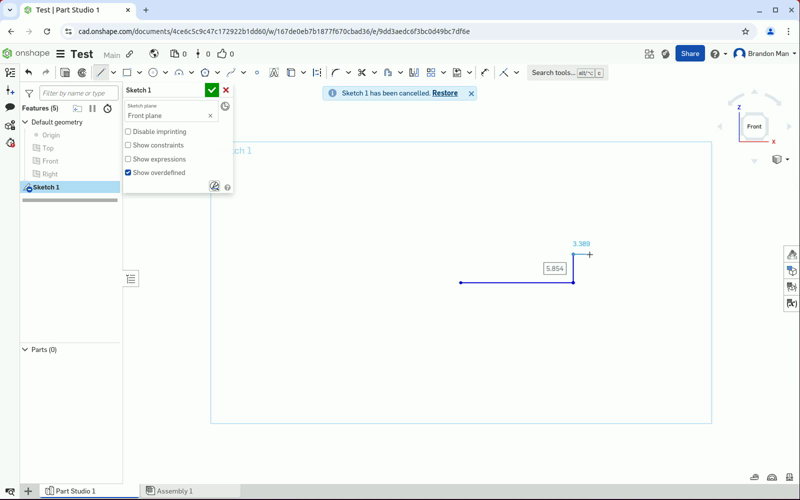
mouse_move(530, 254)
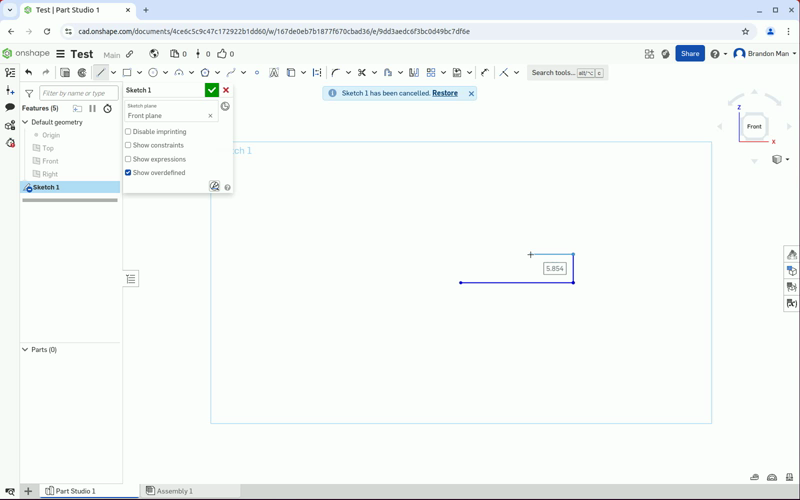
click(530, 254)
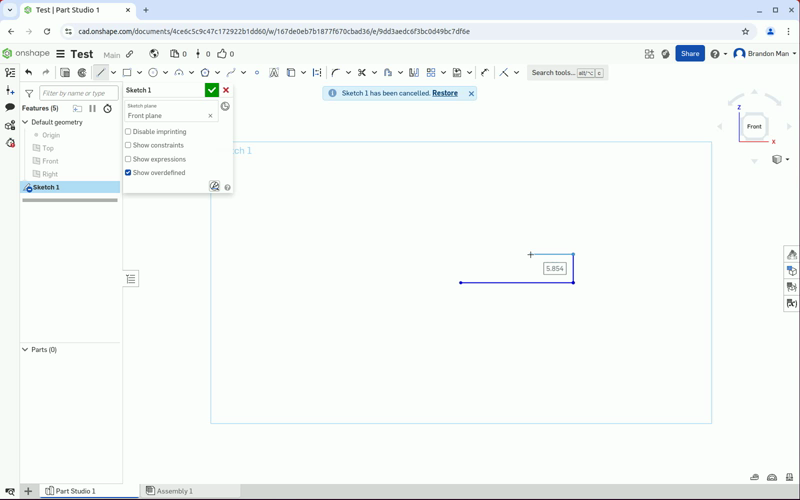
key_up(shift)
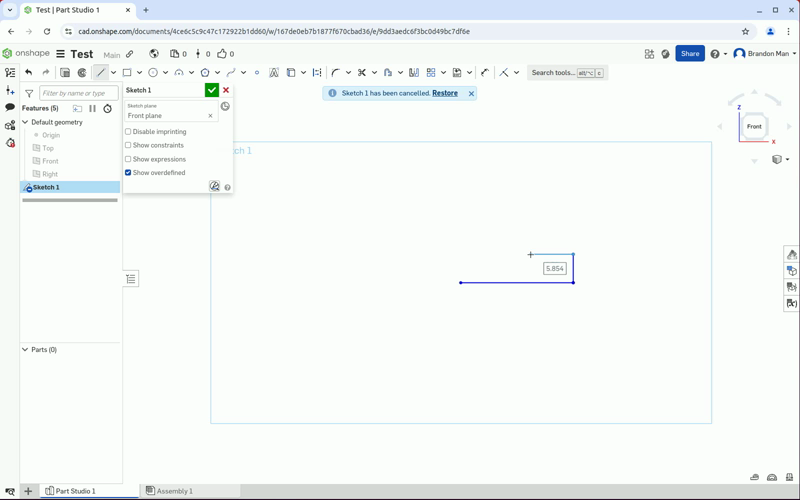
key_down(shift)
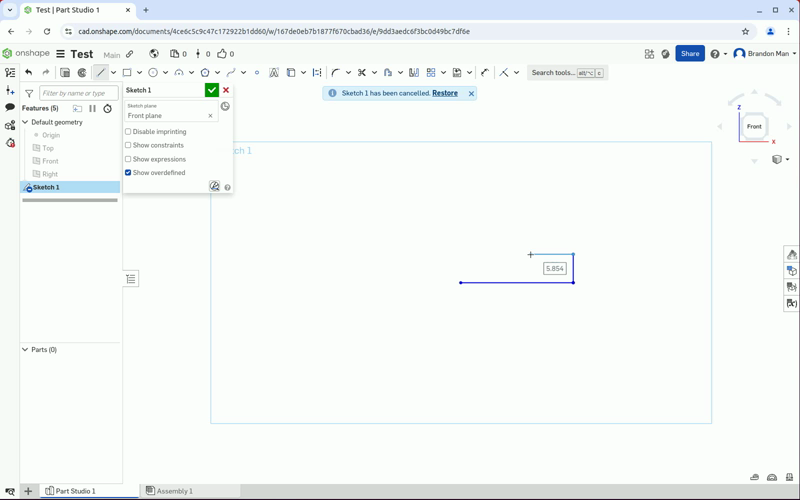
mouse_move(560, 254)
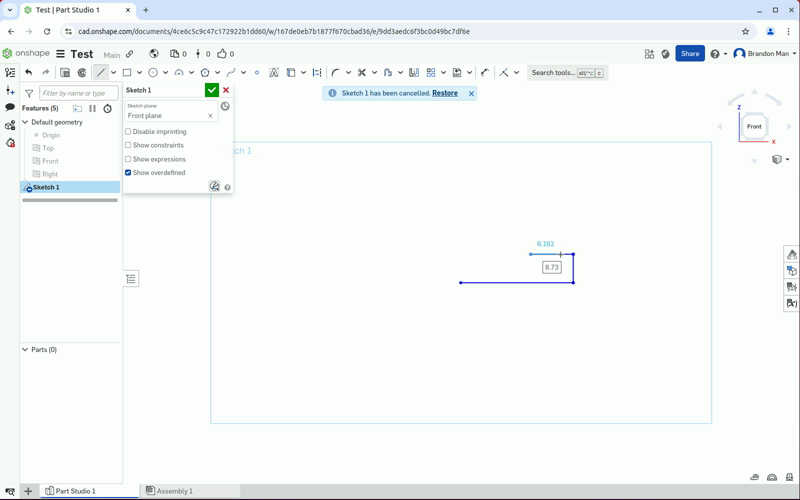
mouse_move(530, 226)
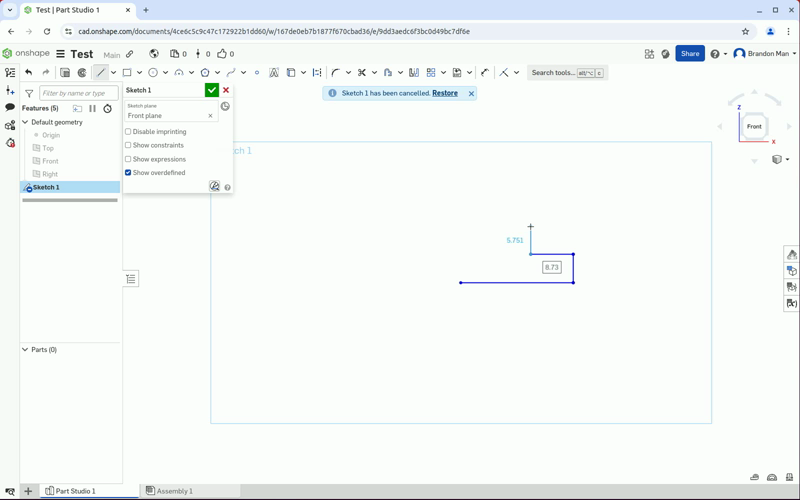
click(530, 226)
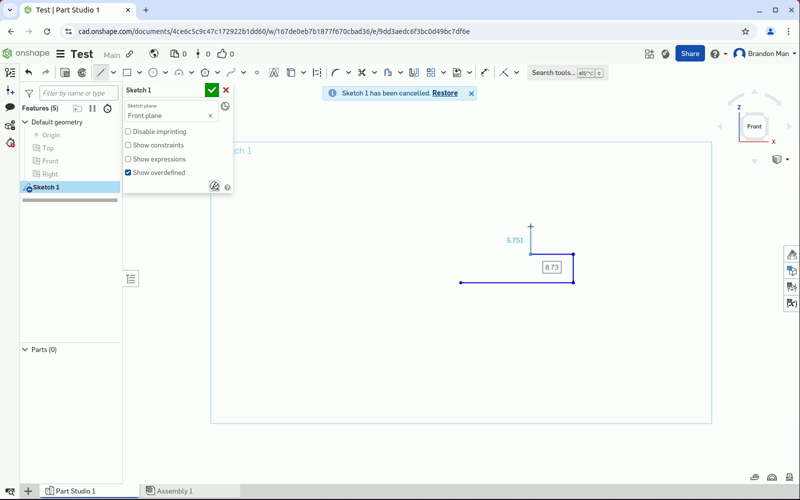
key_up(shift)
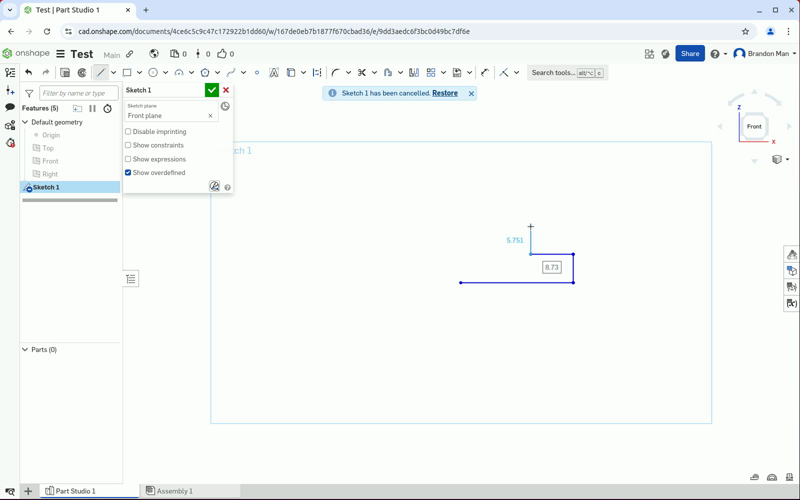
key_down(shift)
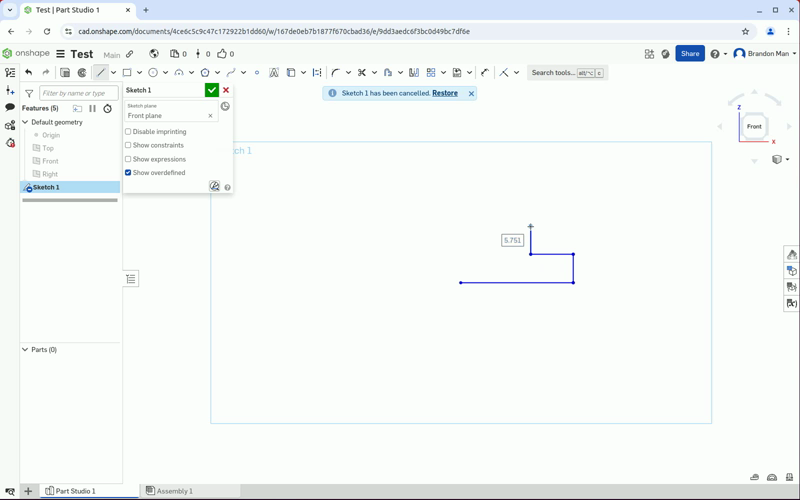
mouse_move(460, 226)
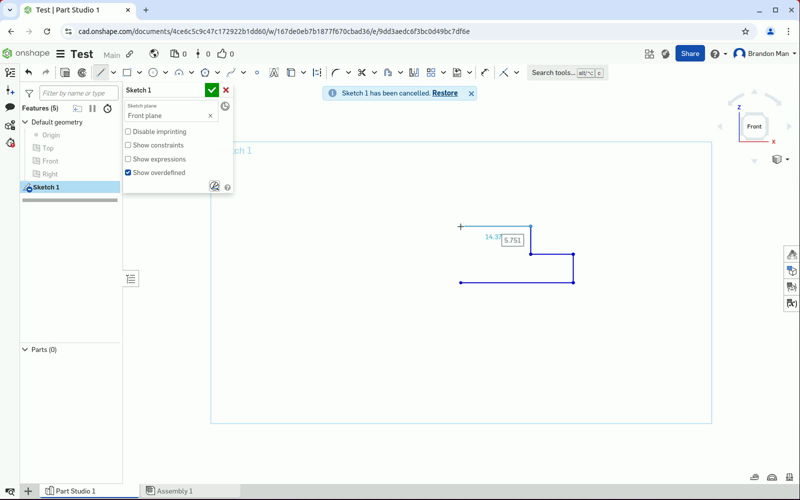
click(460, 226)
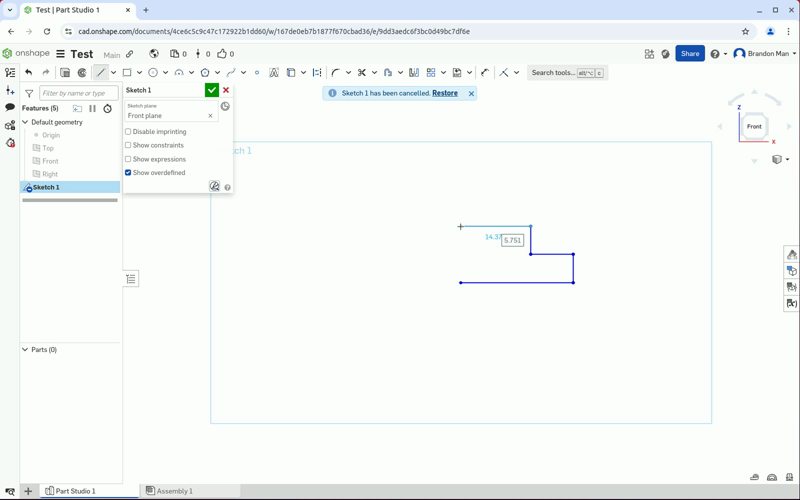
key_up(shift)
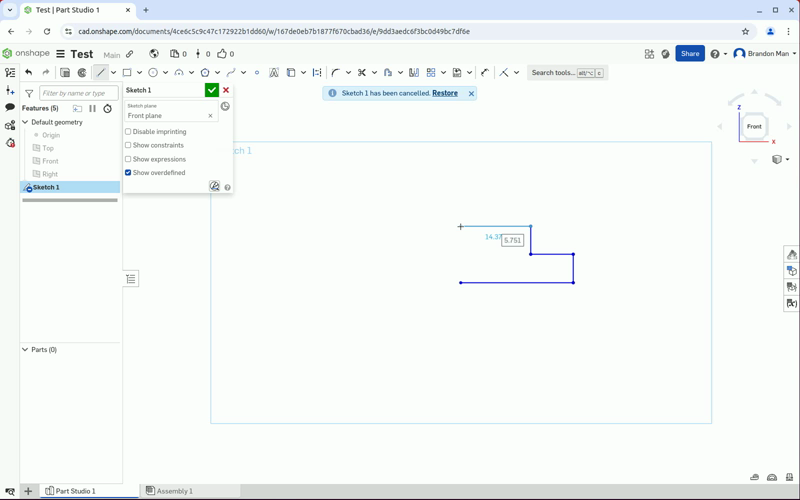
mouse_move(490, 226)
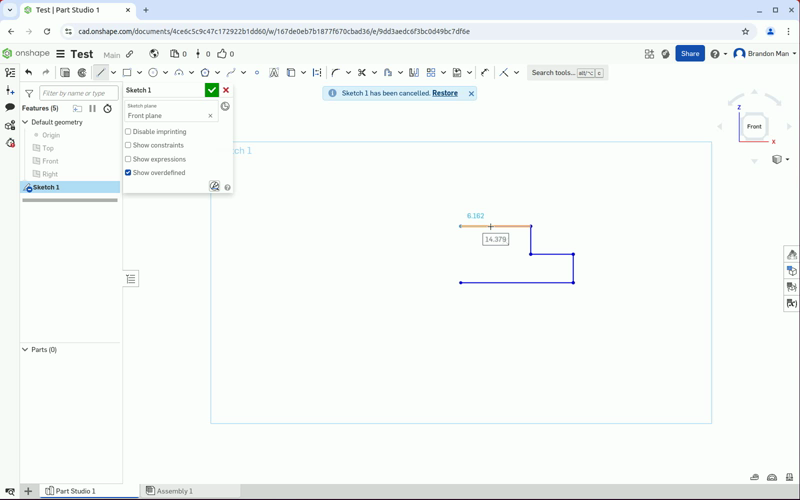
key_down(shift)
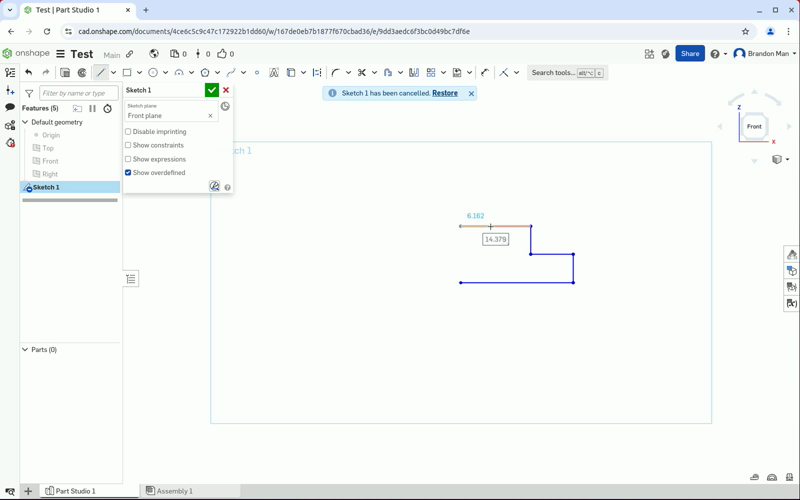
mouse_move(460, 282)
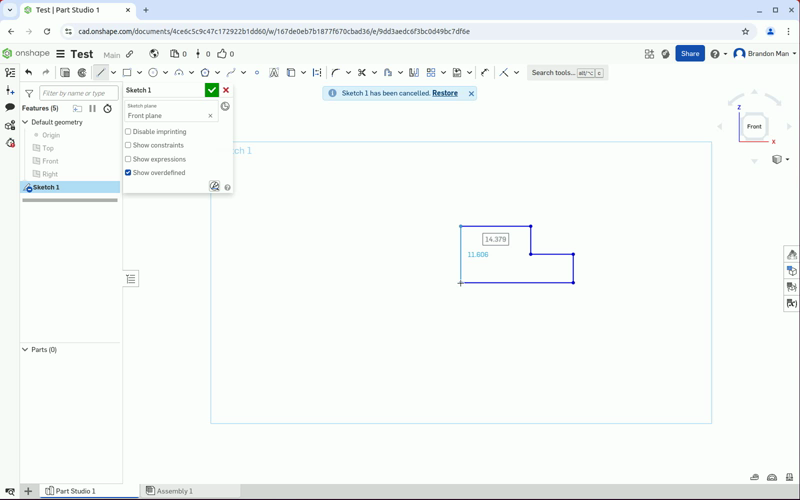
key_up(shift)
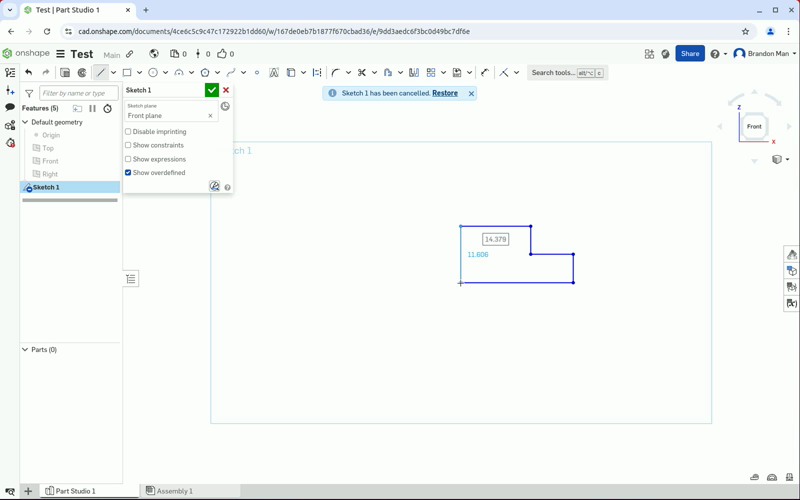
click(460, 282)
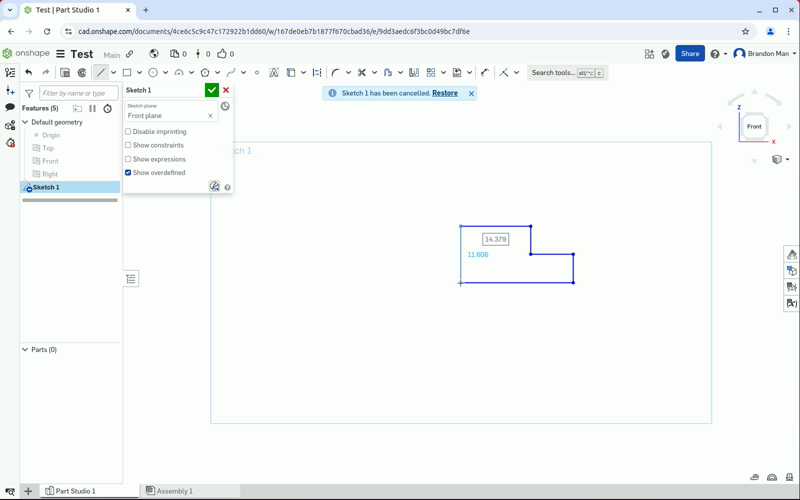
key(esc)
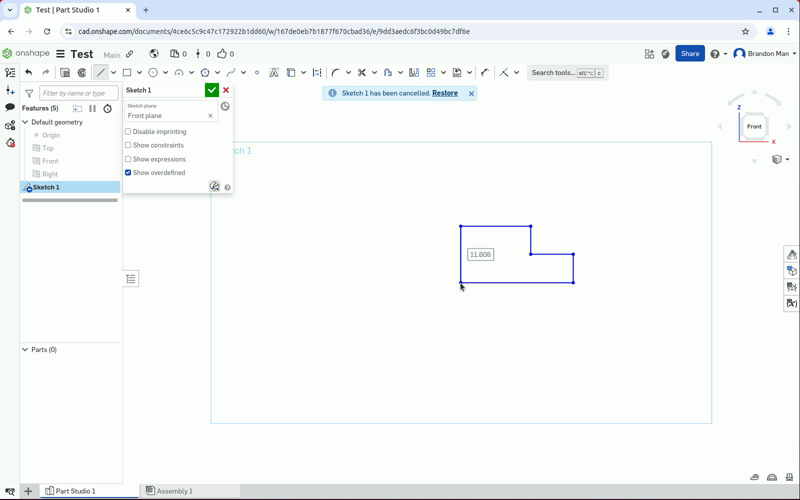
mouse_move(567, 269)
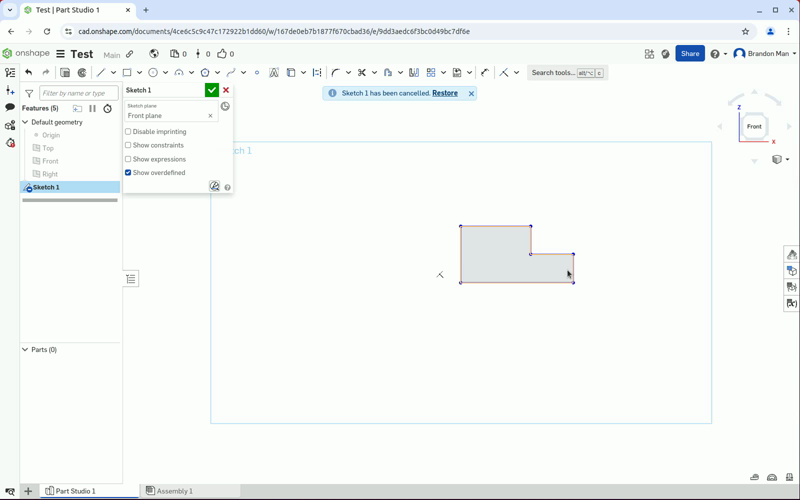
click(567, 269)
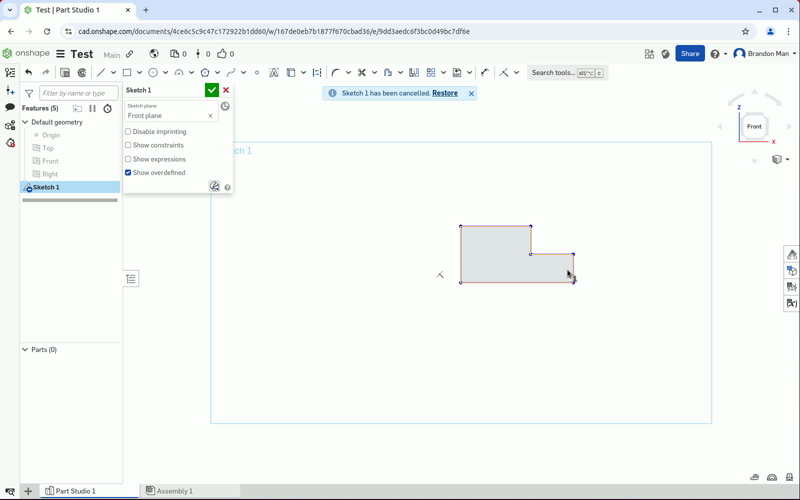
mouse_move(73, 352)
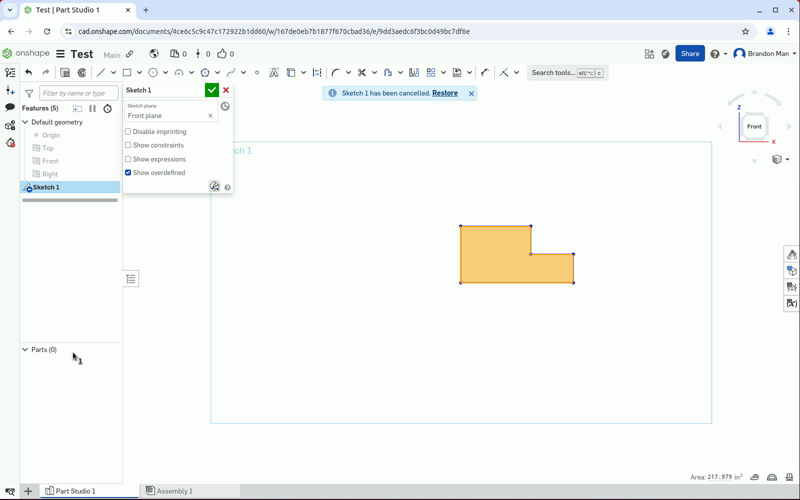
key(shift+y)
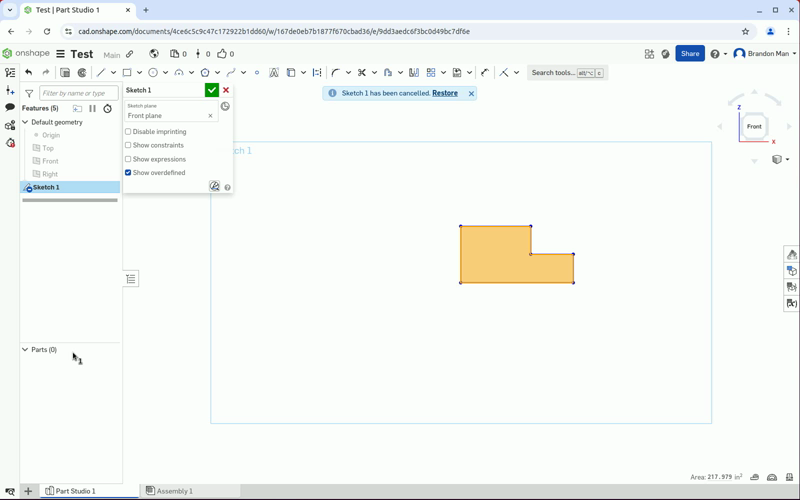
key(shift+e)
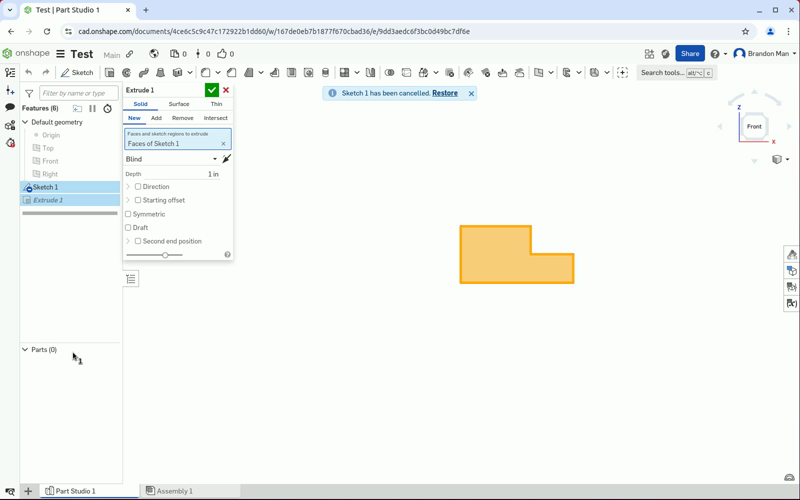
mouse_move(143, 106)
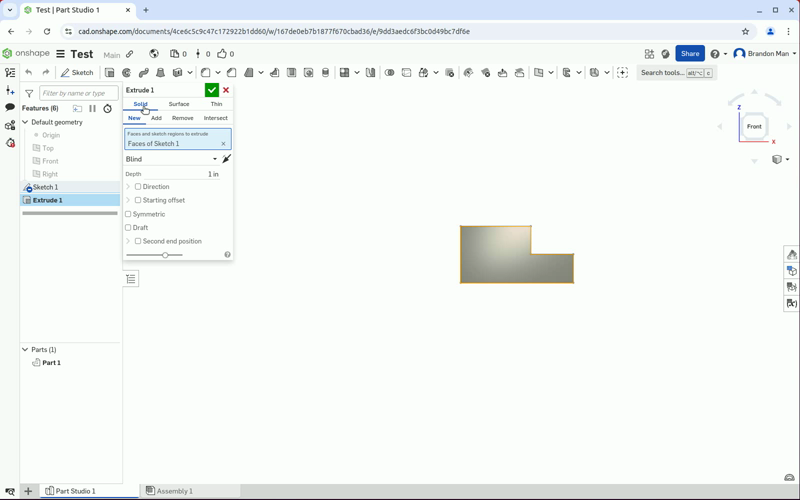
click(143, 106)
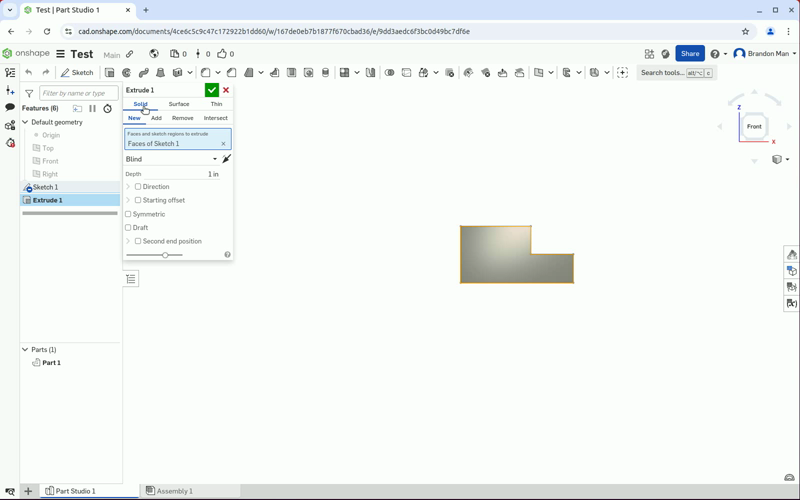
mouse_move(137, 120)
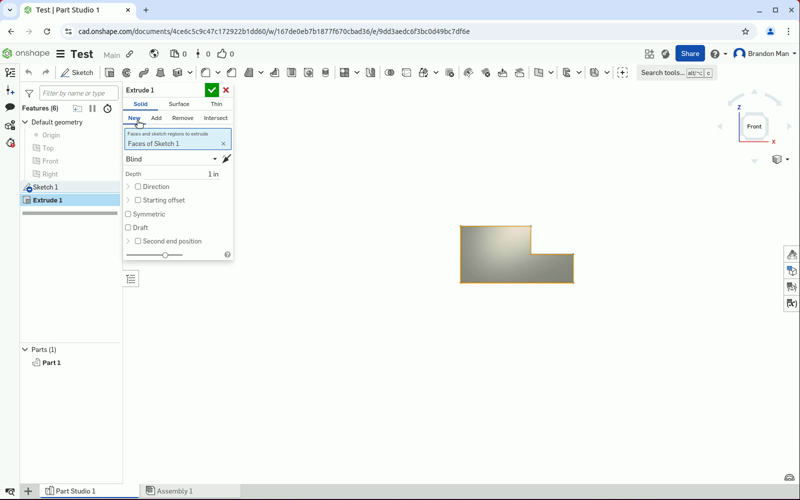
click(137, 120)
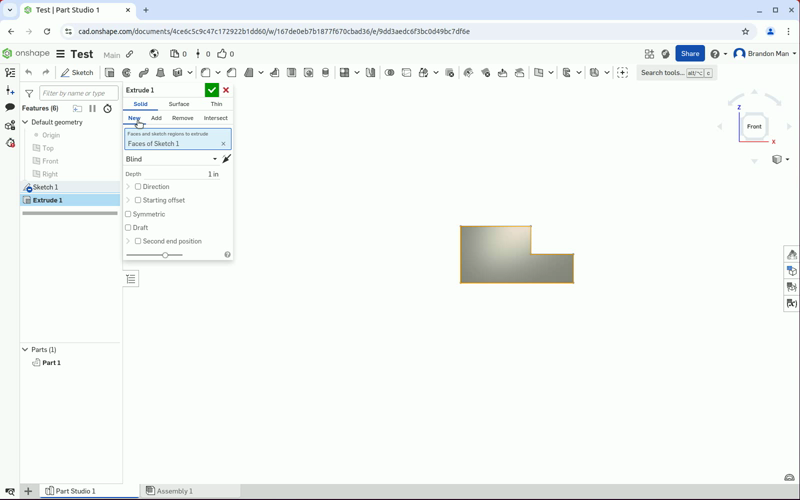
key(tab, 4)
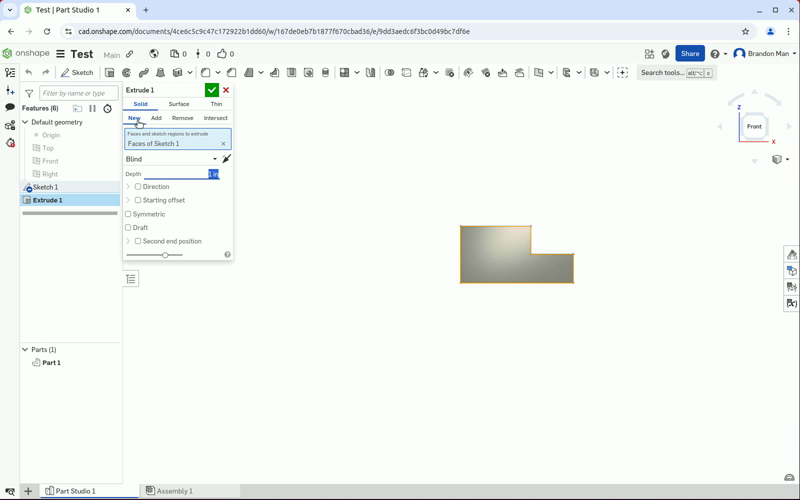
text(11.554)
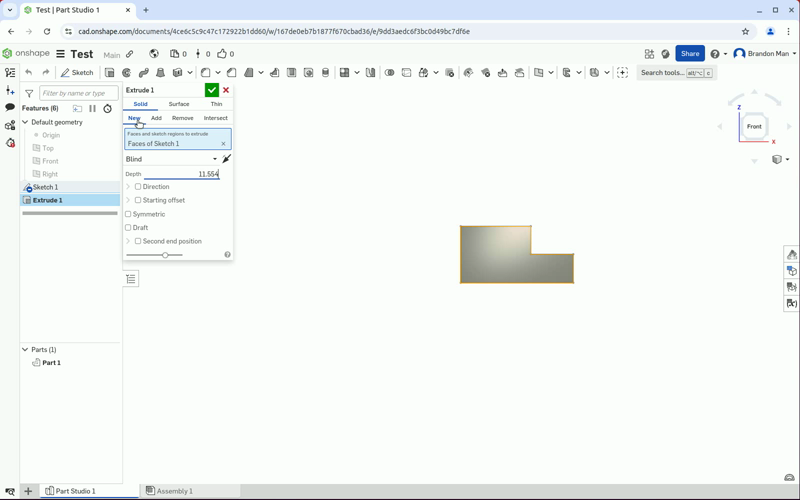
key(enter)
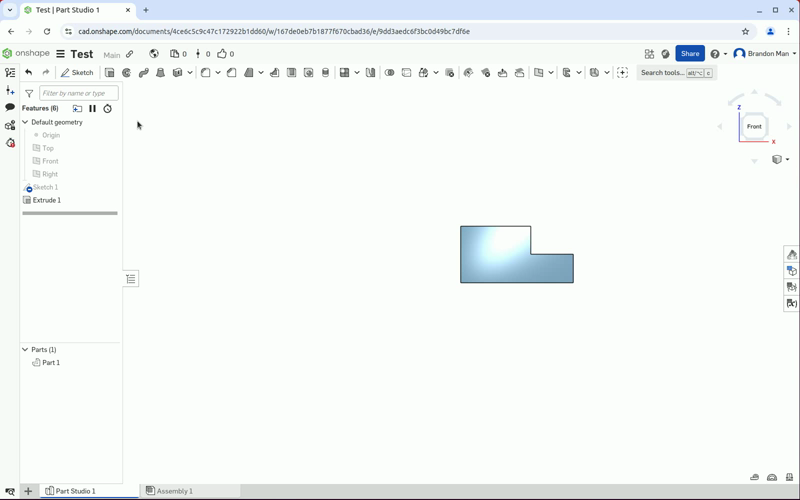
key(shift+h)
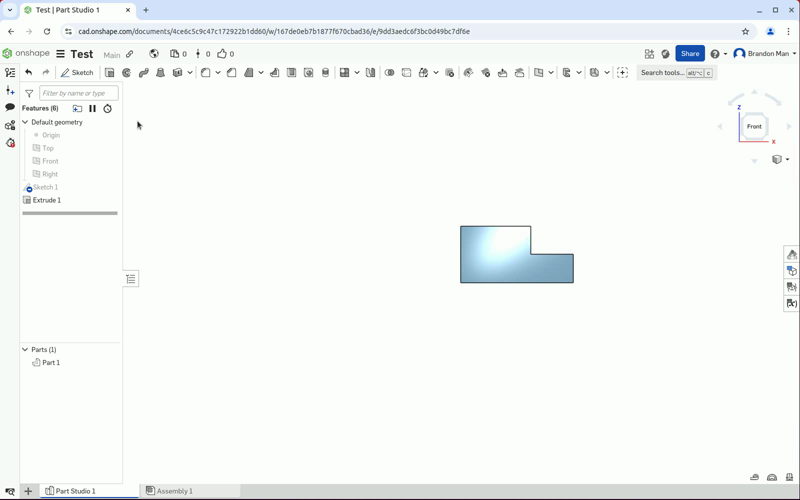
key(shift+h)
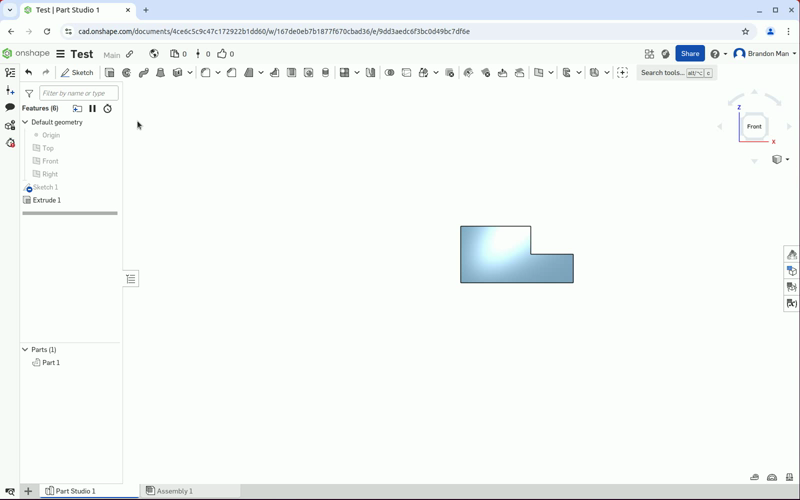
mouse_move(73, 189)
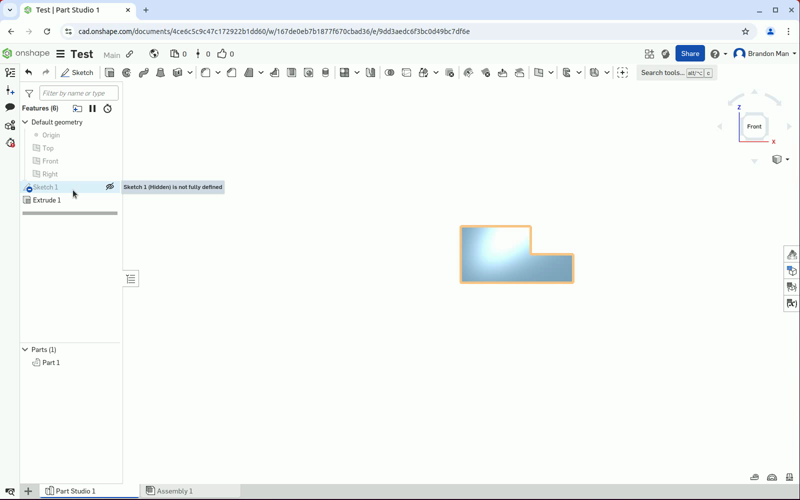
click(73, 189)
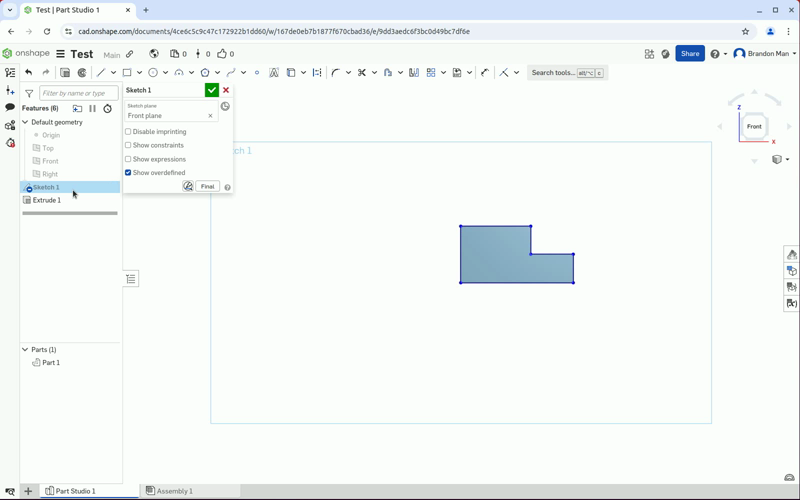
mouse_move(229, 92)
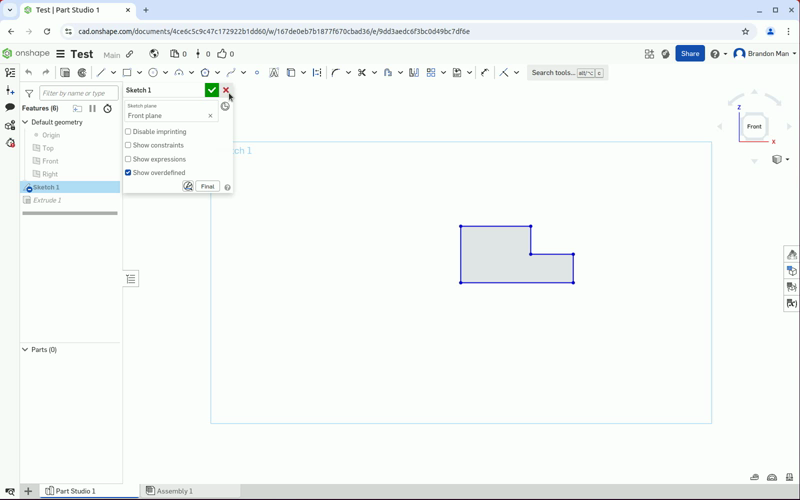
click(229, 92)
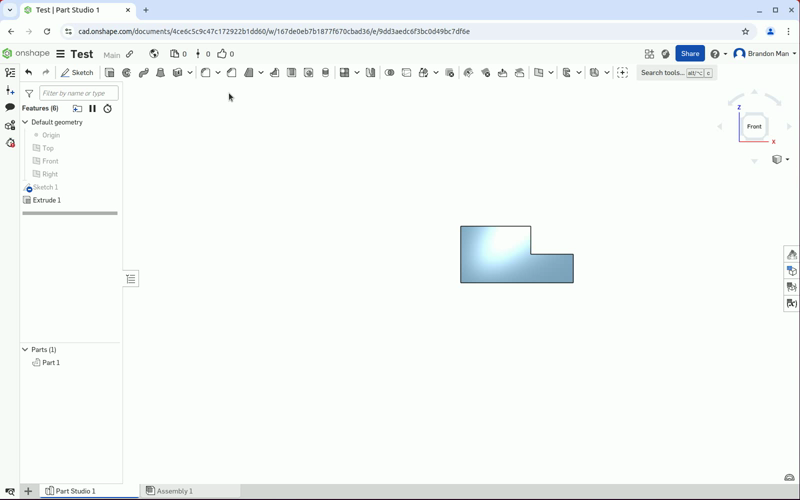
mouse_move(73, 352)
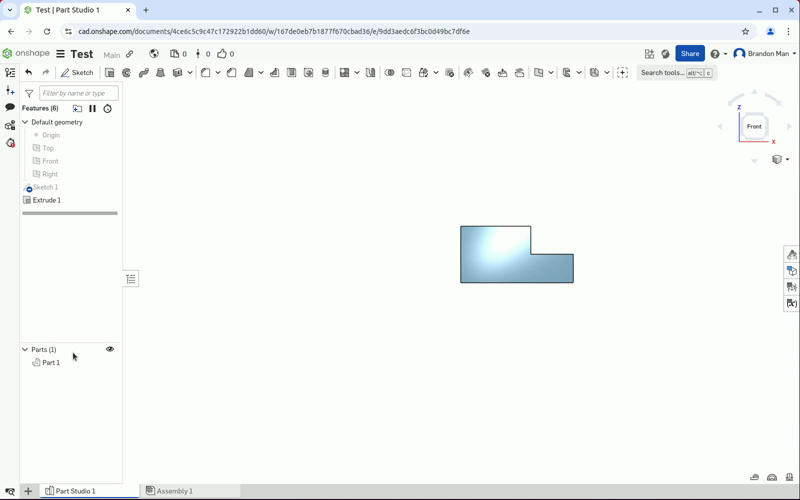
key(y)
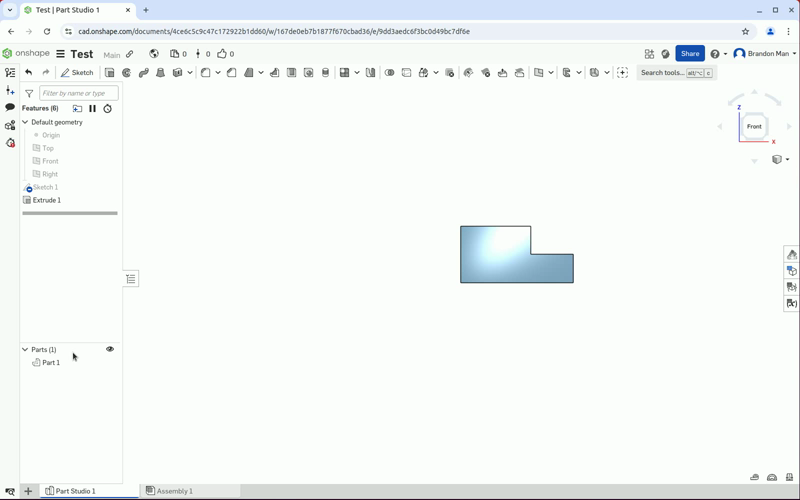
key(shift+p)
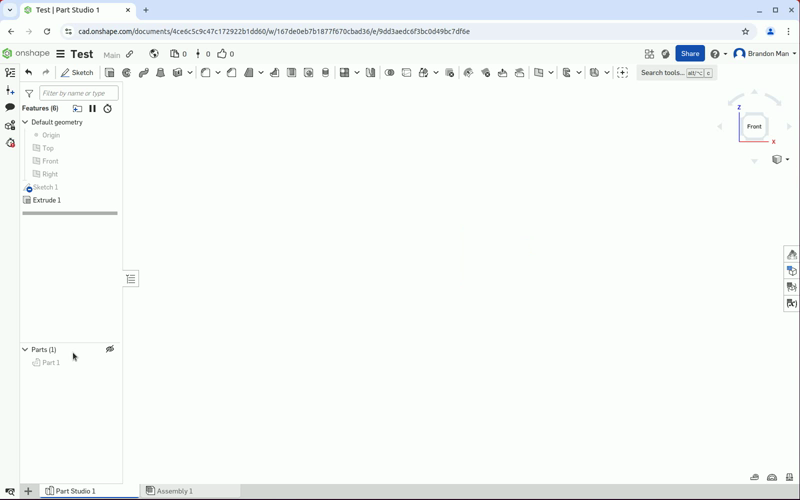
key(space)
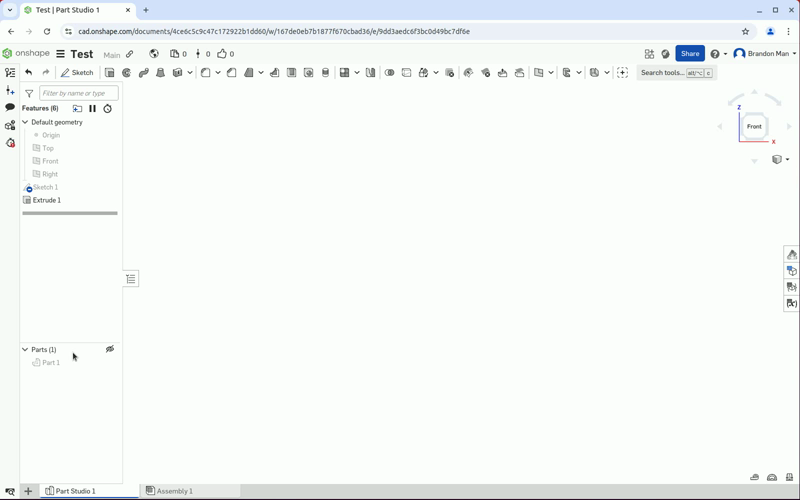
key_down(shift)
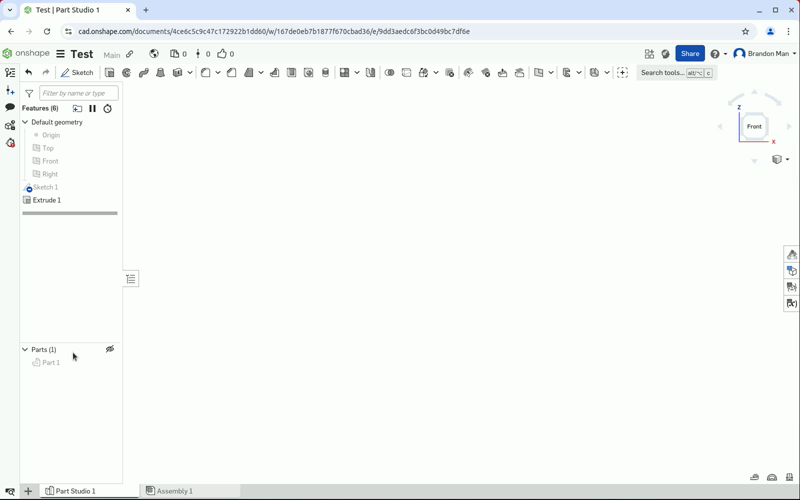
key(down)
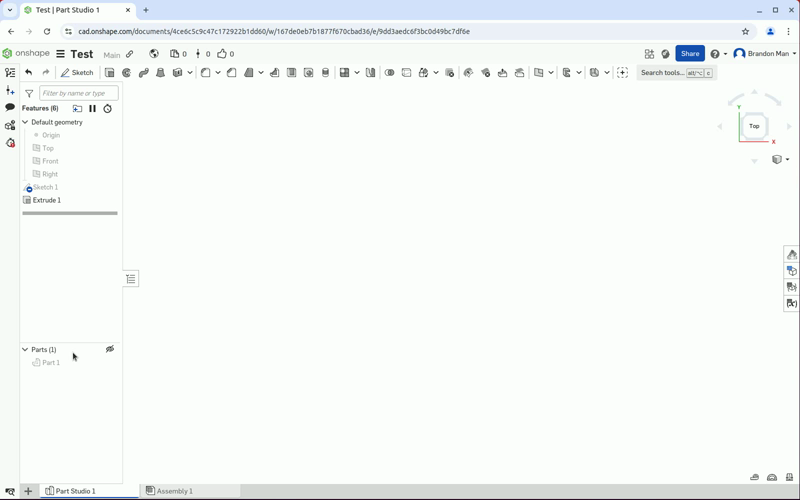
key_up(shift)
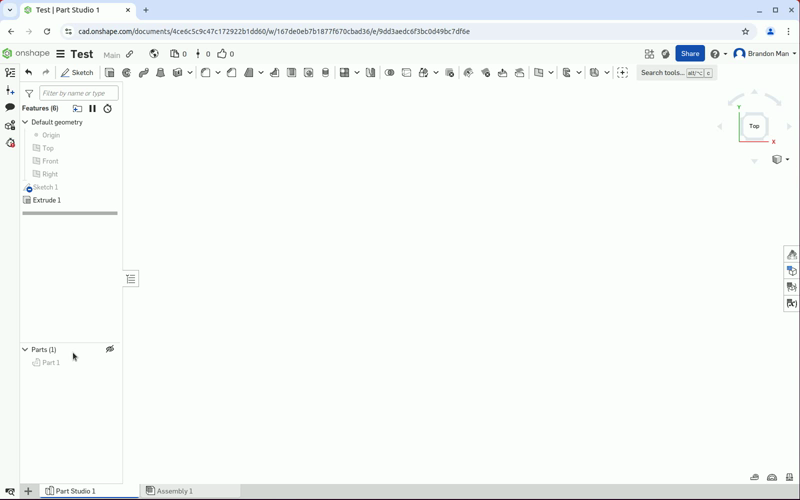
mouse_move(73, 352)
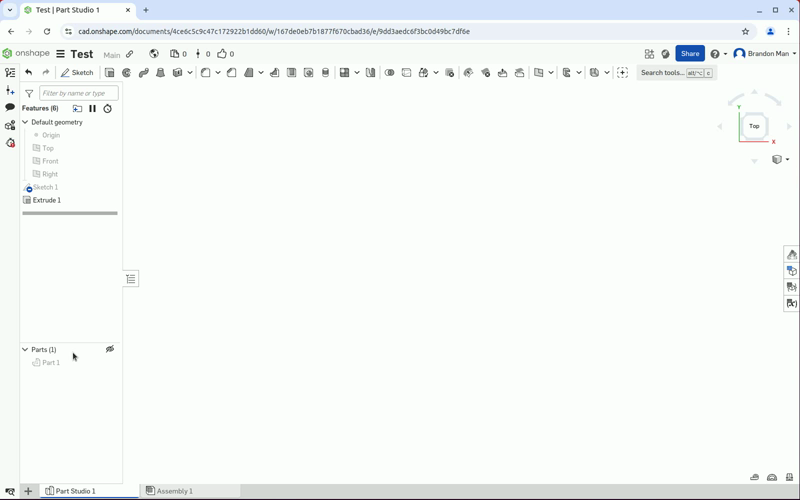
key(shift+y)
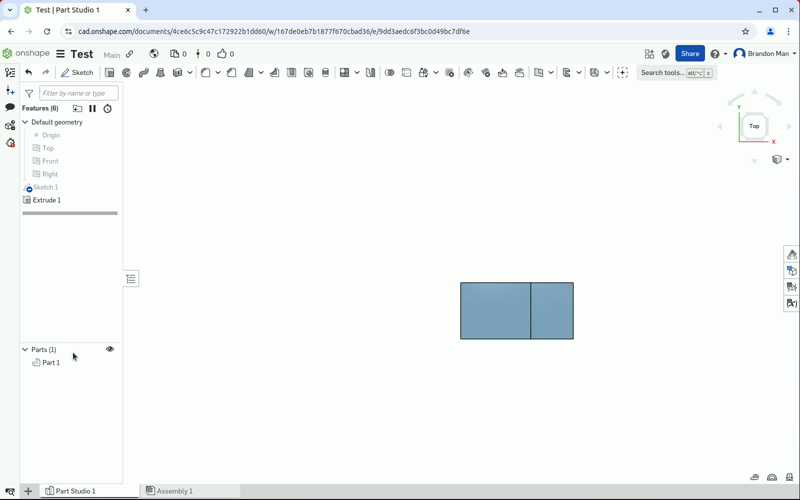
mouse_move(541, 75)
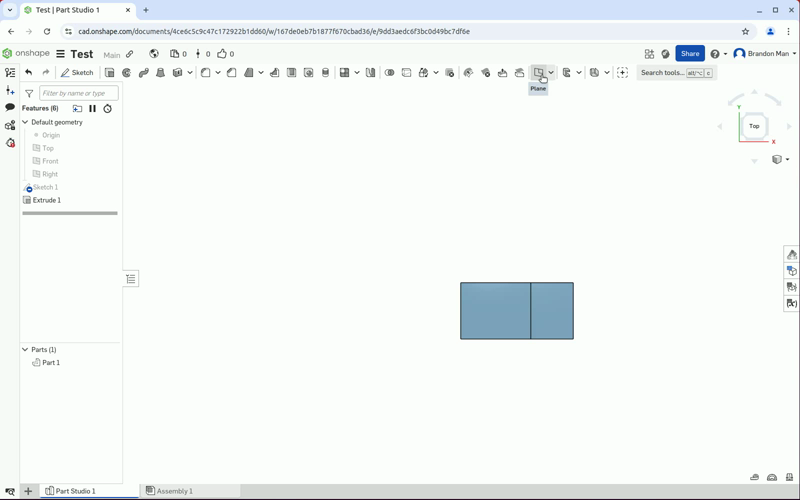
click(541, 75)
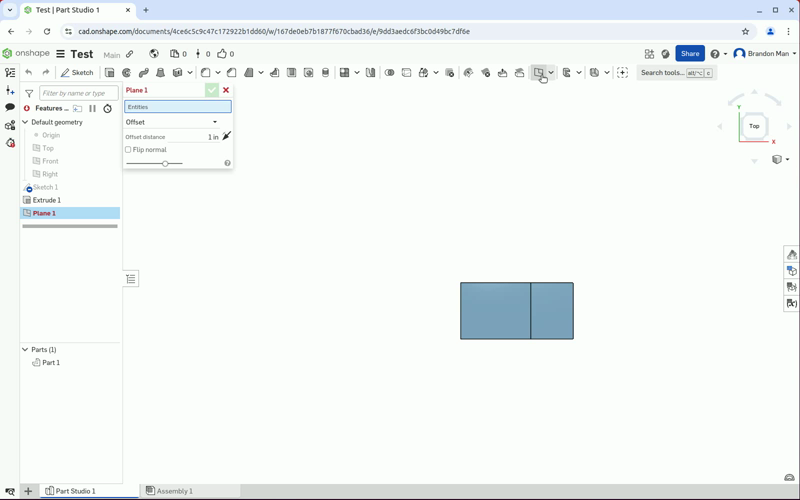
mouse_move(73, 150)
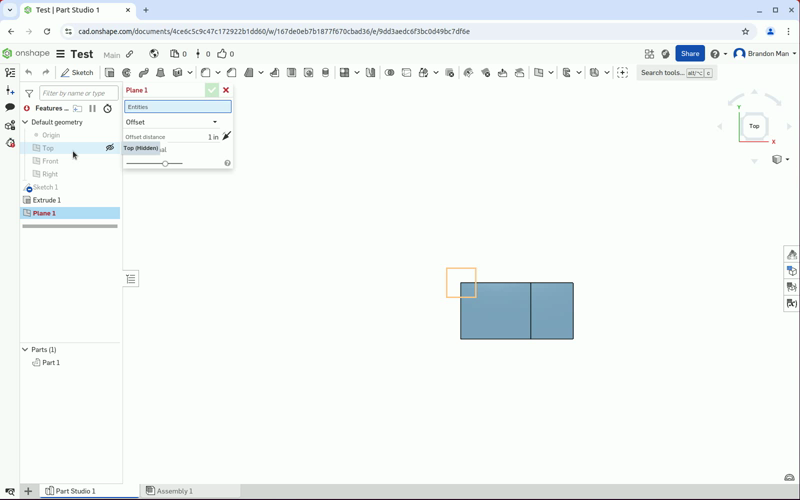
click(73, 150)
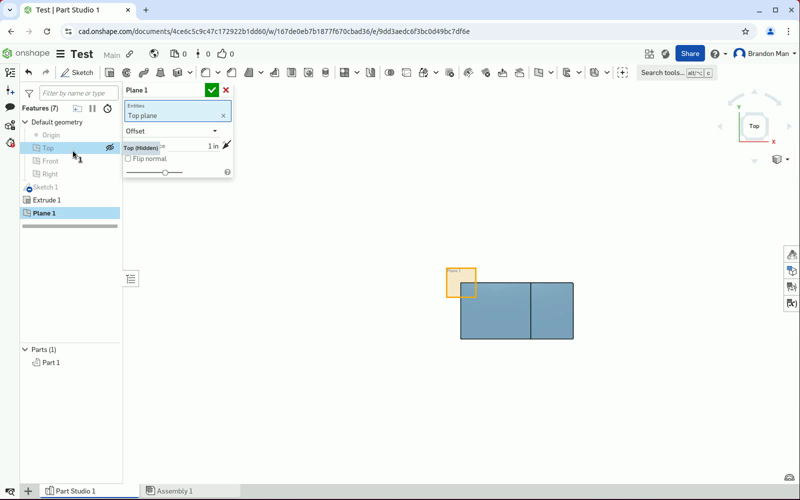
key(tab, 2)
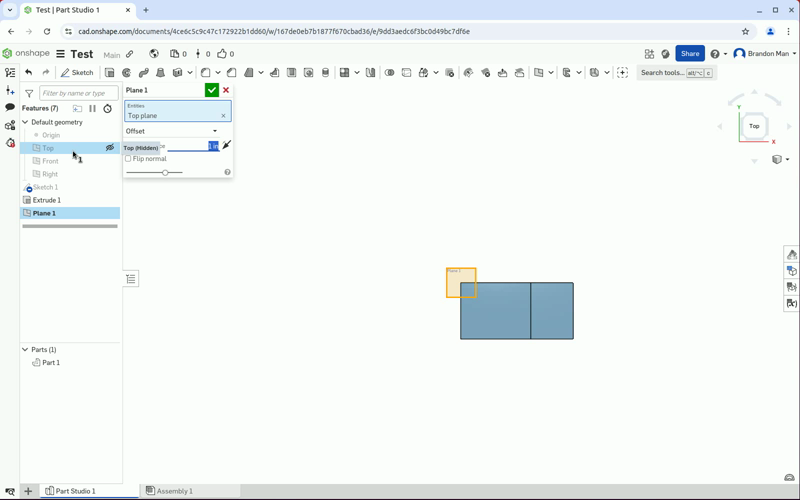
text(11.554)
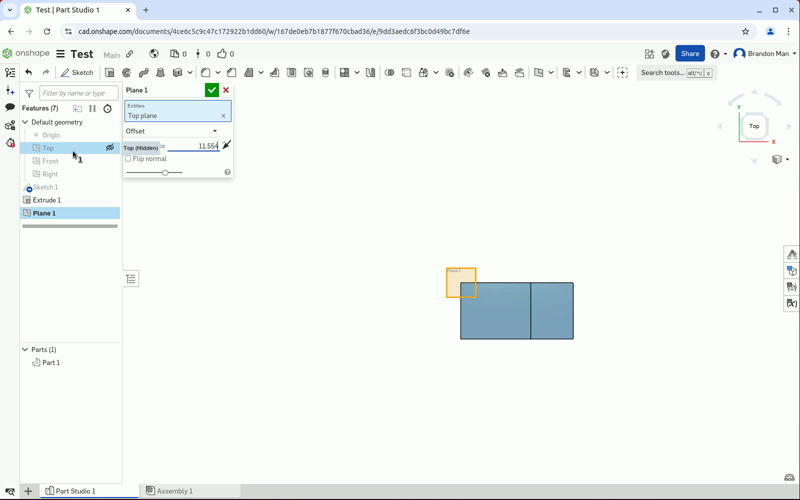
key(enter, 2)
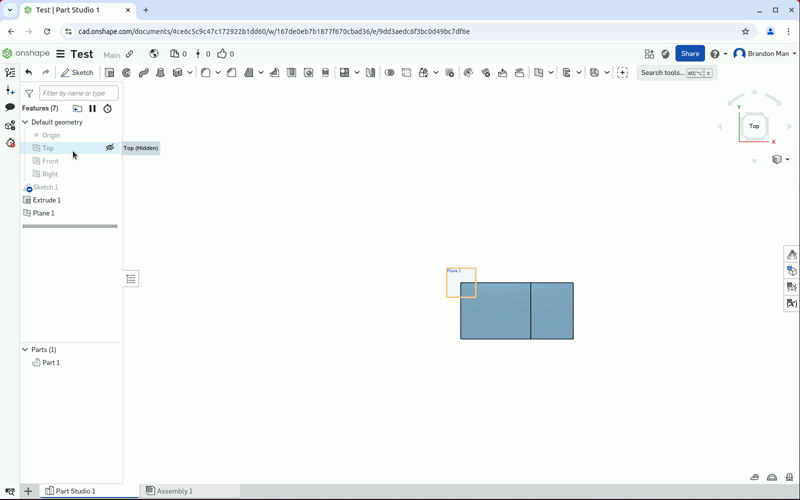
key(shift+s)
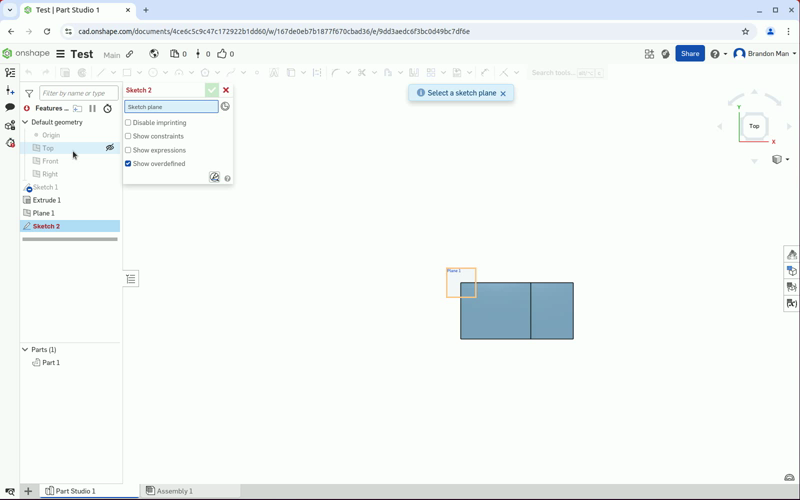
mouse_move(73, 215)
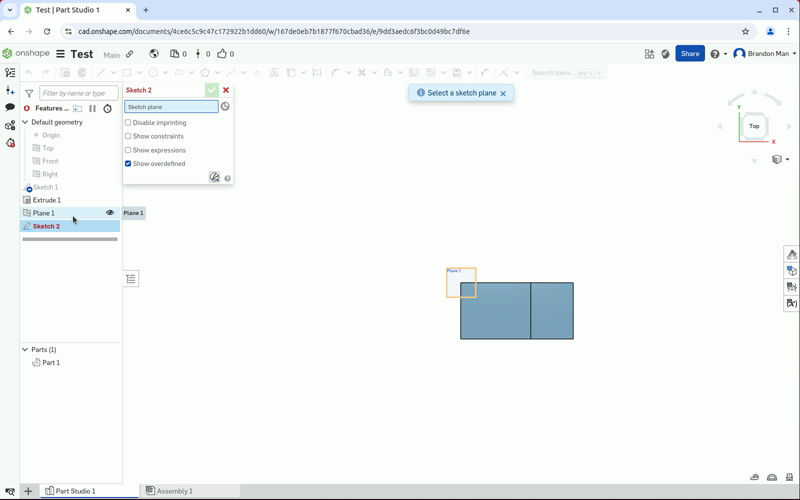
click(73, 215)
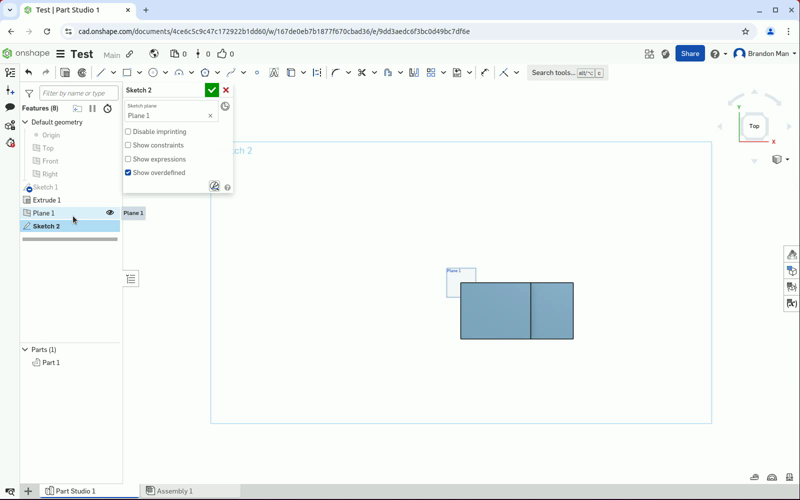
mouse_move(73, 352)
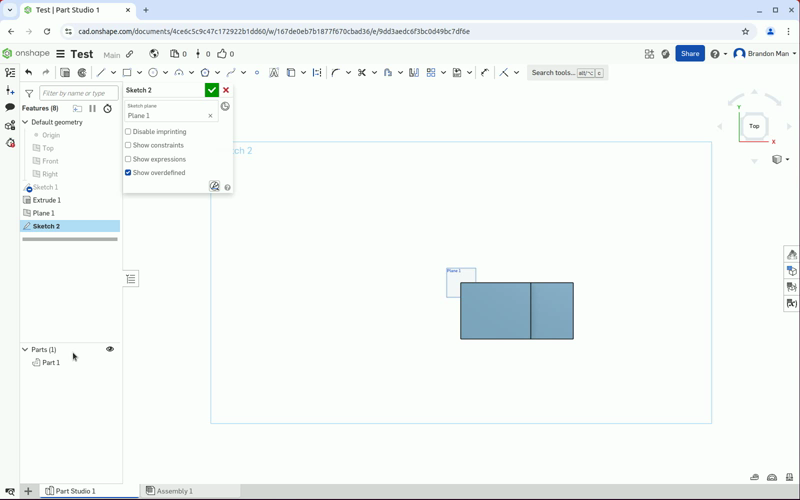
key(y)
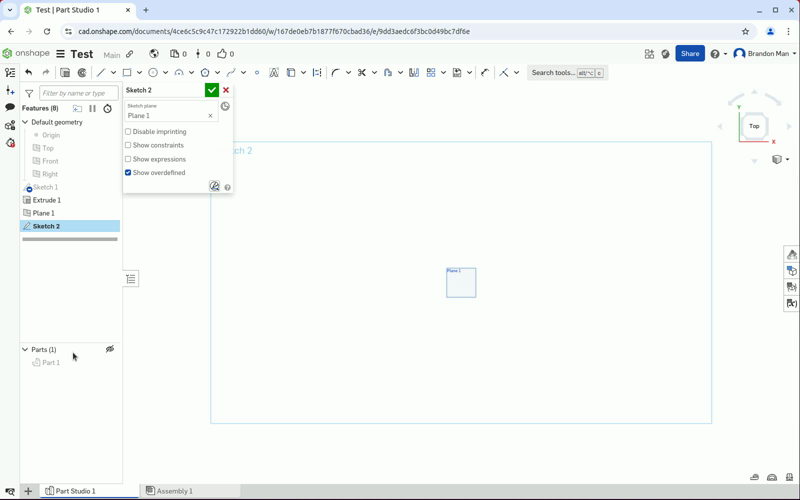
key(l)
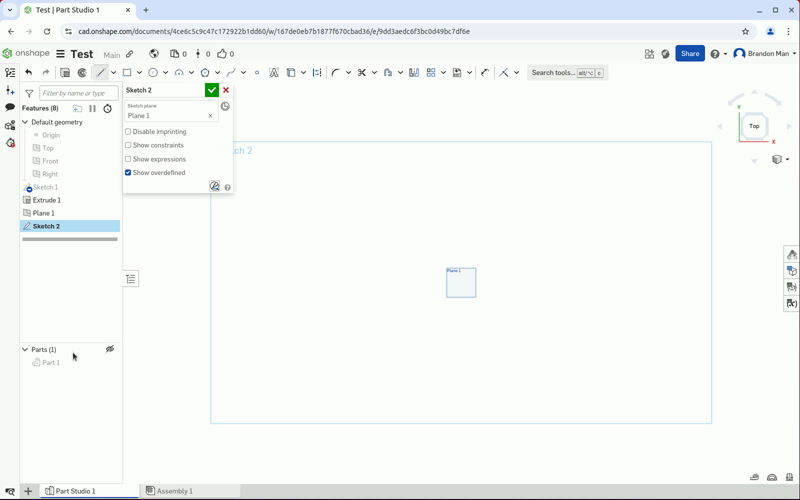
key_down(shift)
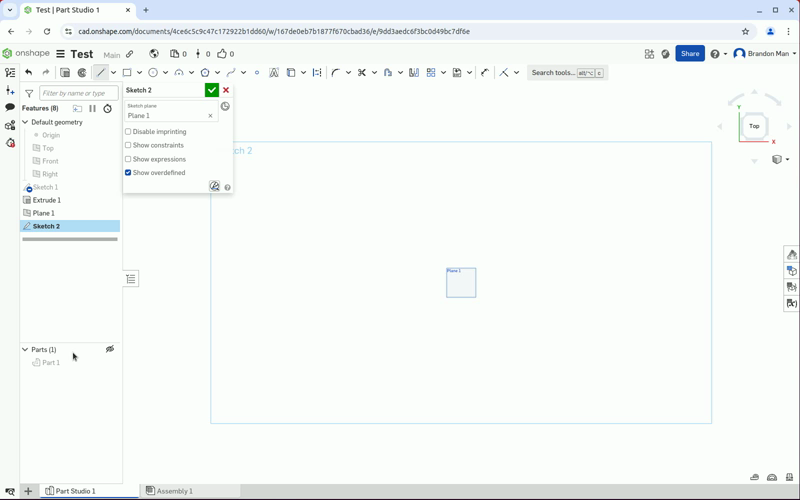
mouse_move(460, 325)
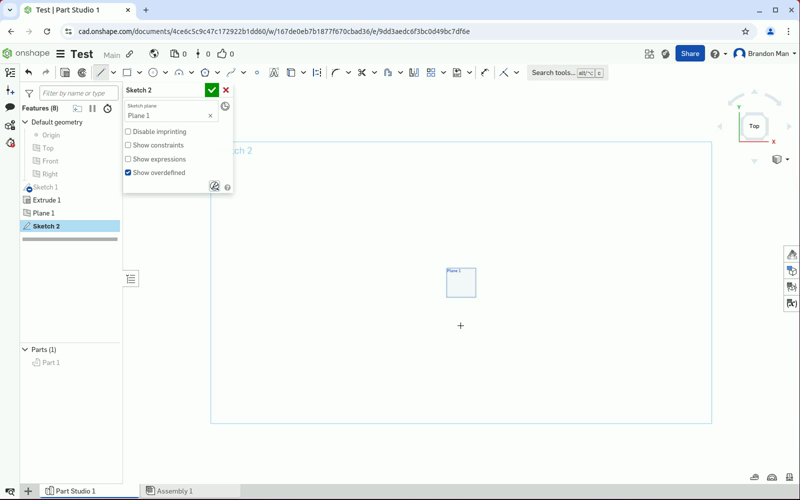
click(460, 325)
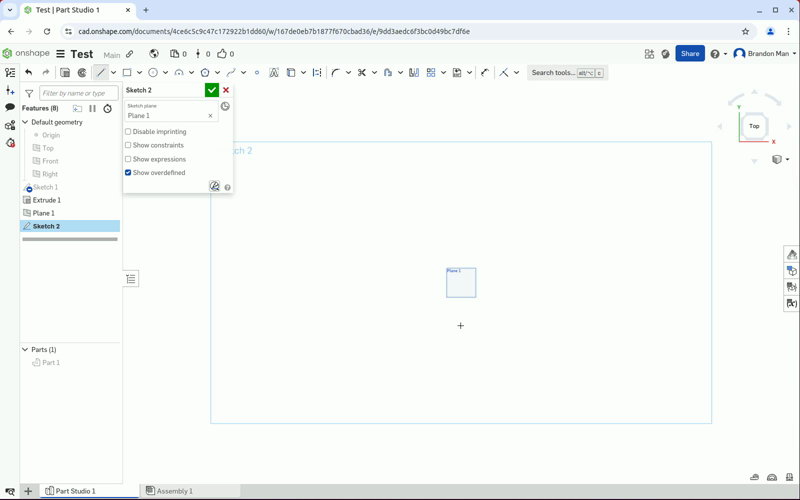
key_up(shift)
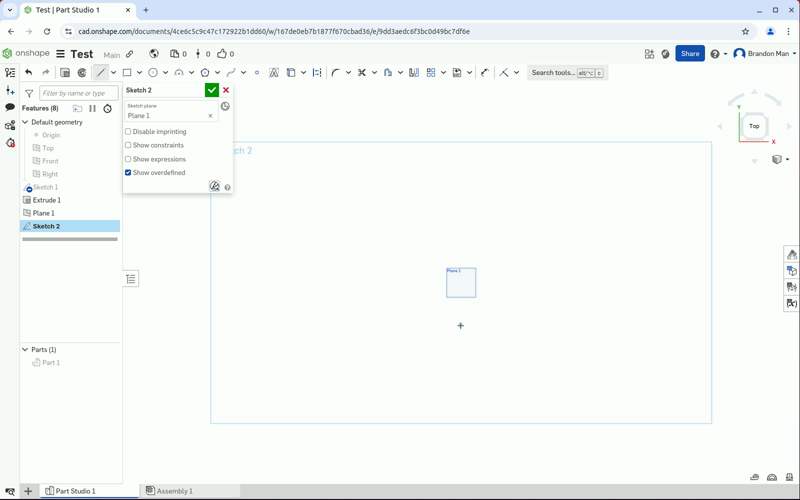
key_down(shift)
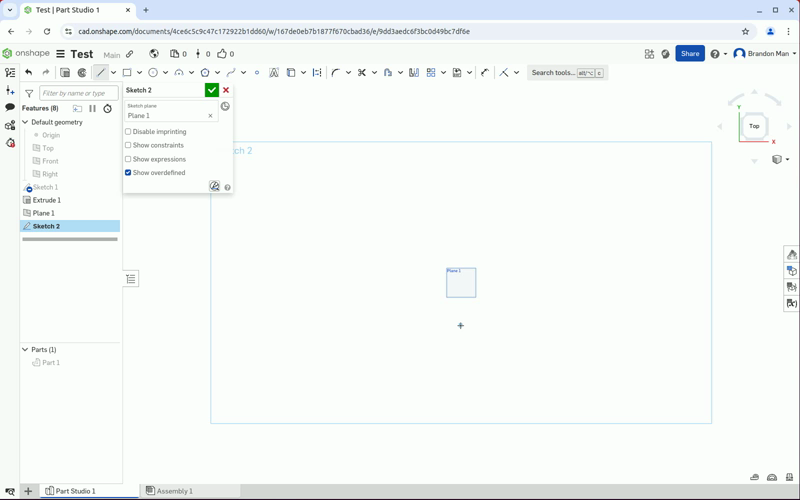
mouse_move(531, 325)
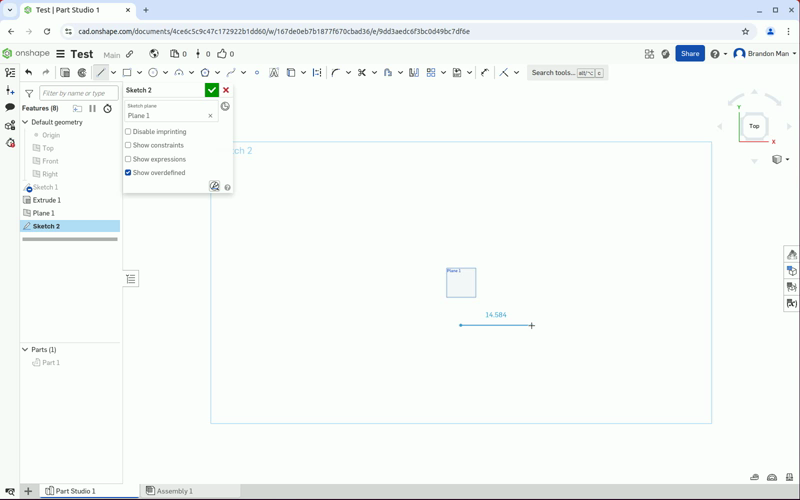
click(531, 325)
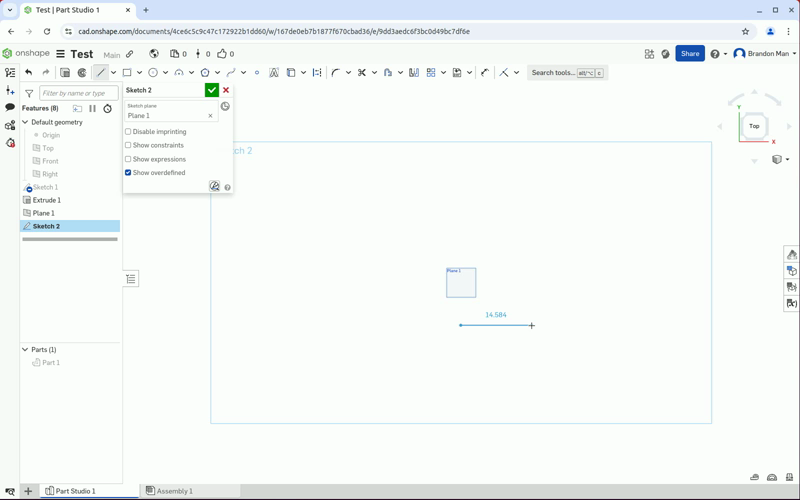
key_up(shift)
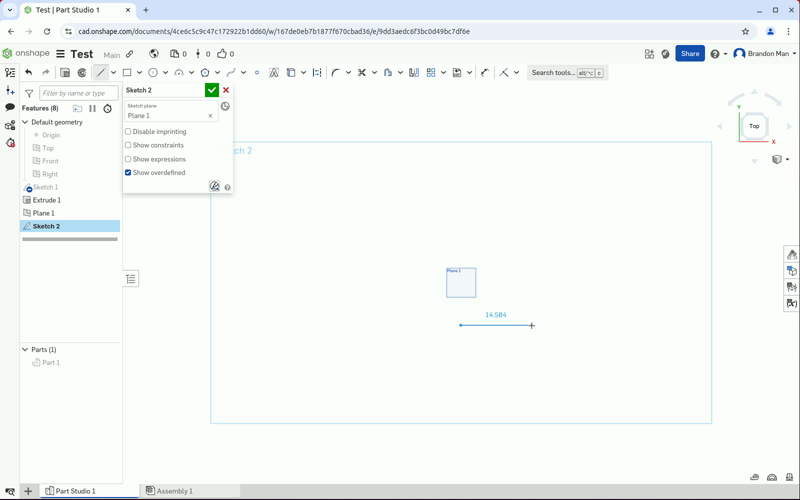
key_down(shift)
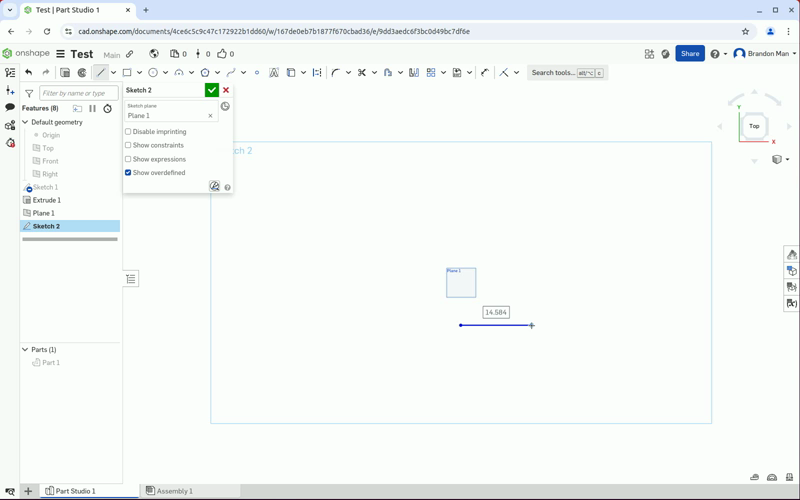
mouse_move(561, 325)
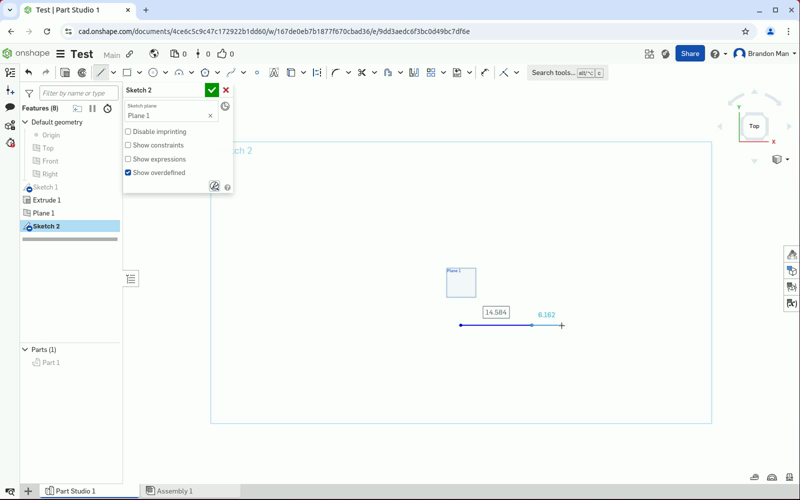
mouse_move(531, 296)
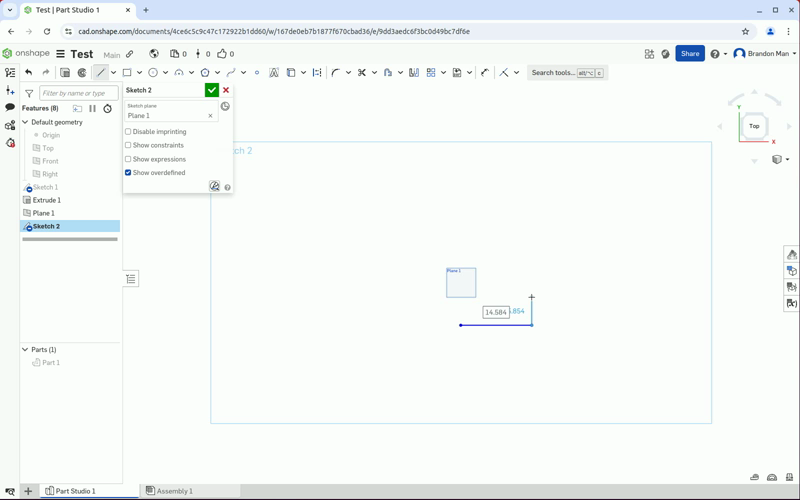
click(531, 296)
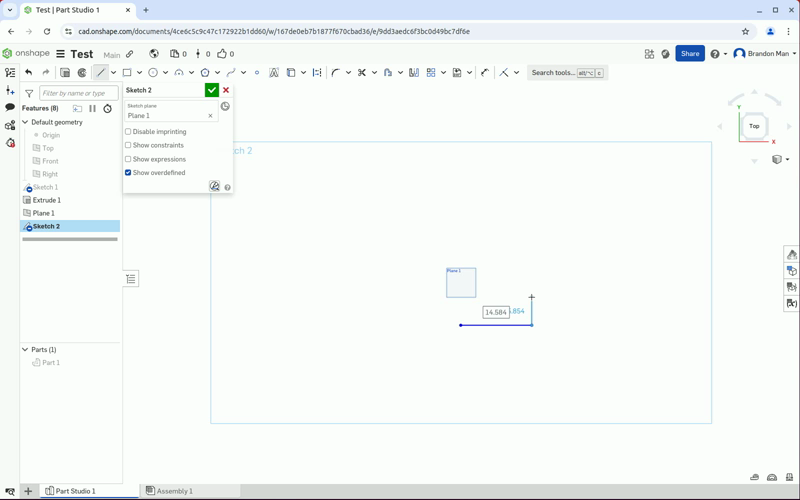
key_up(shift)
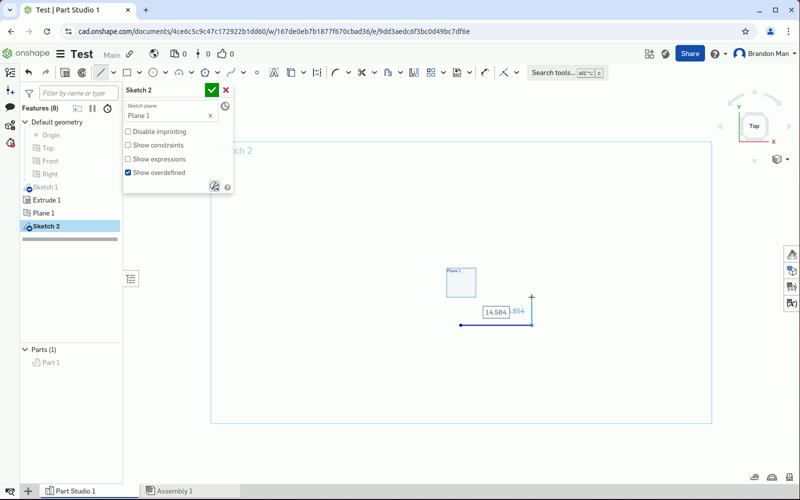
key_down(shift)
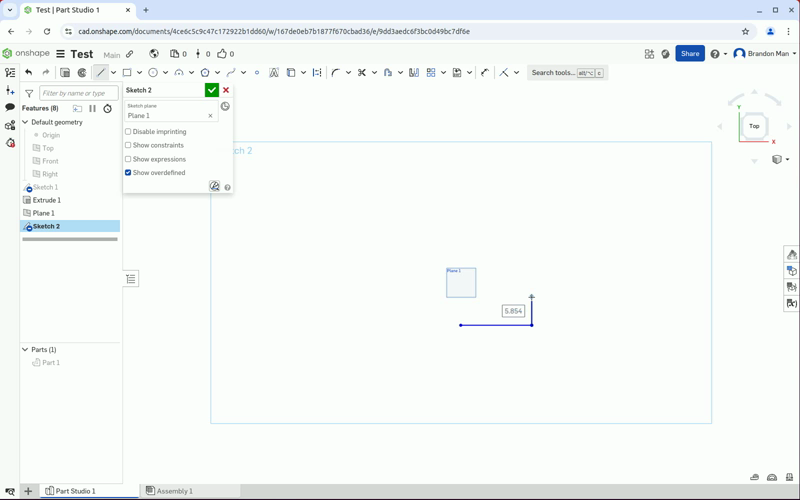
mouse_move(460, 296)
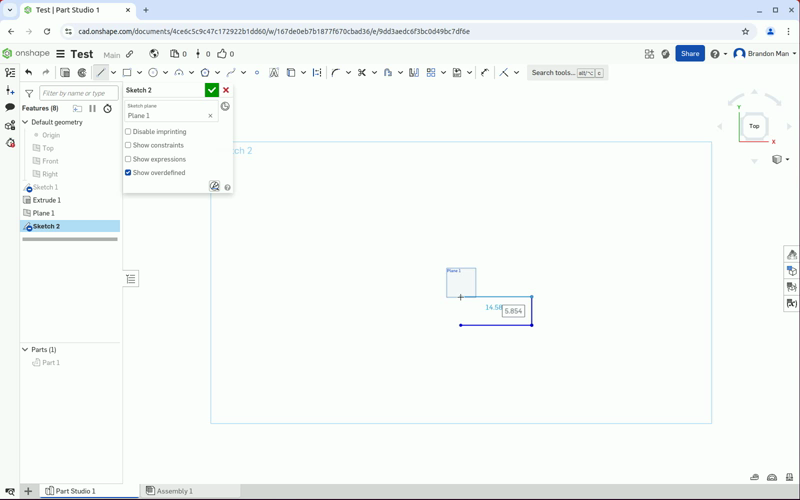
click(460, 296)
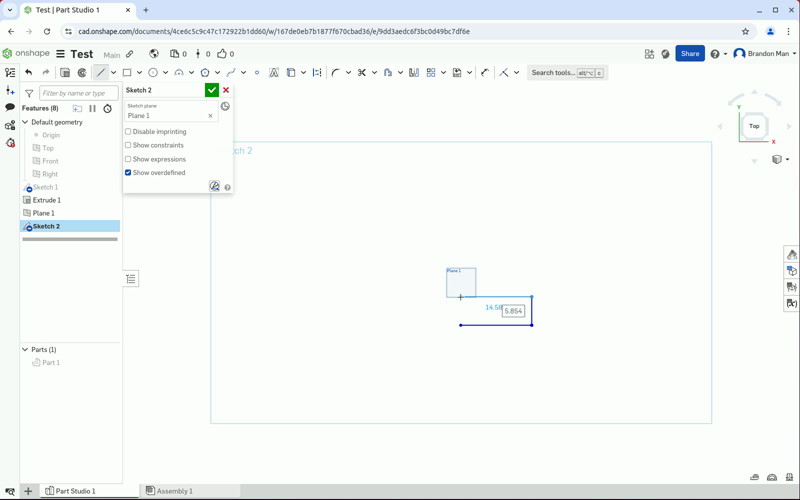
key_up(shift)
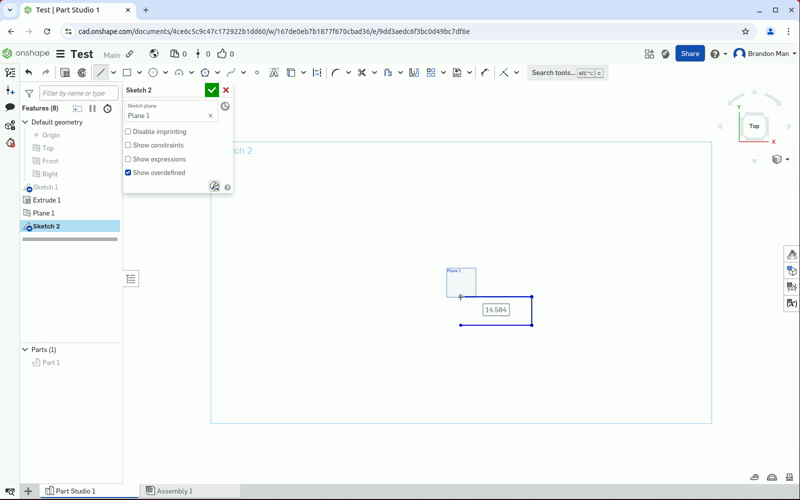
mouse_move(490, 296)
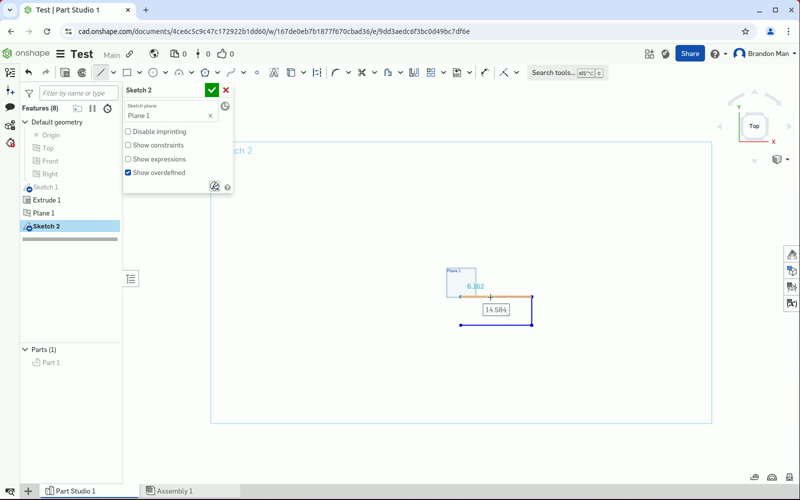
key_down(shift)
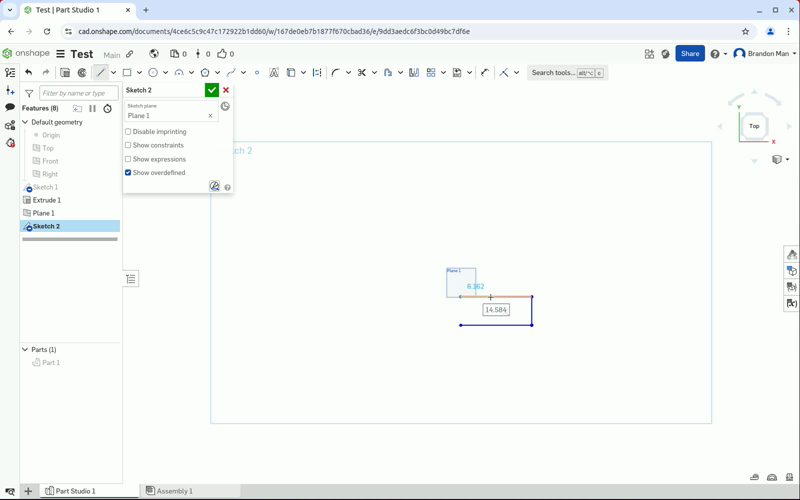
mouse_move(460, 325)
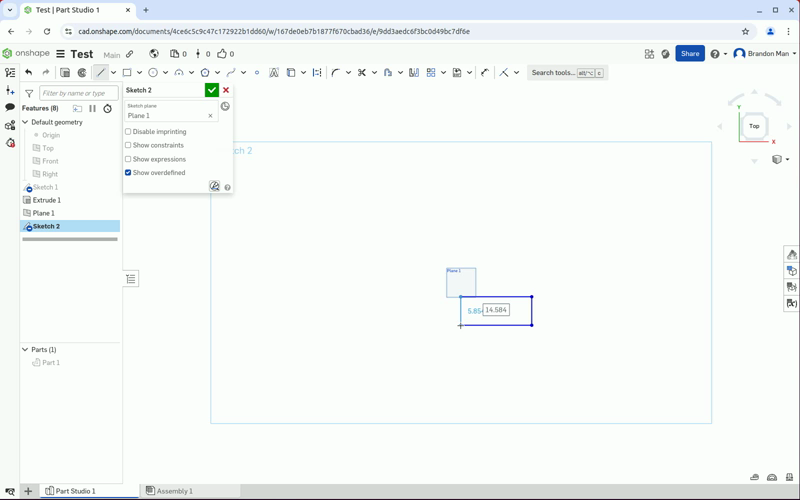
key_up(shift)
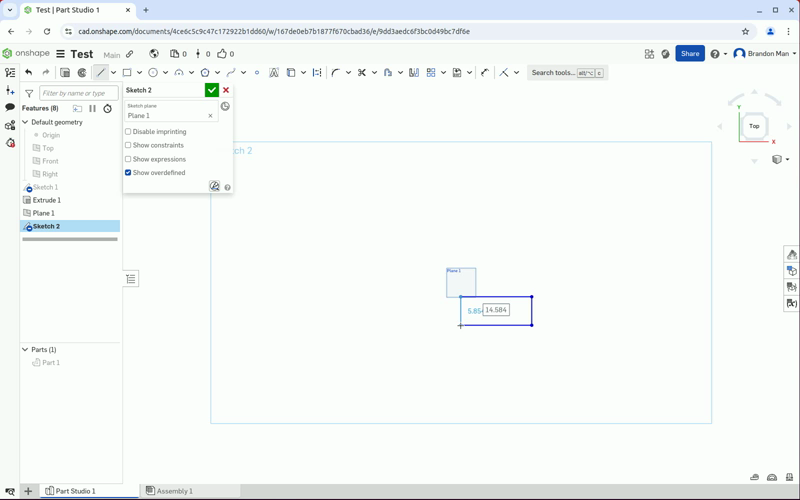
click(460, 325)
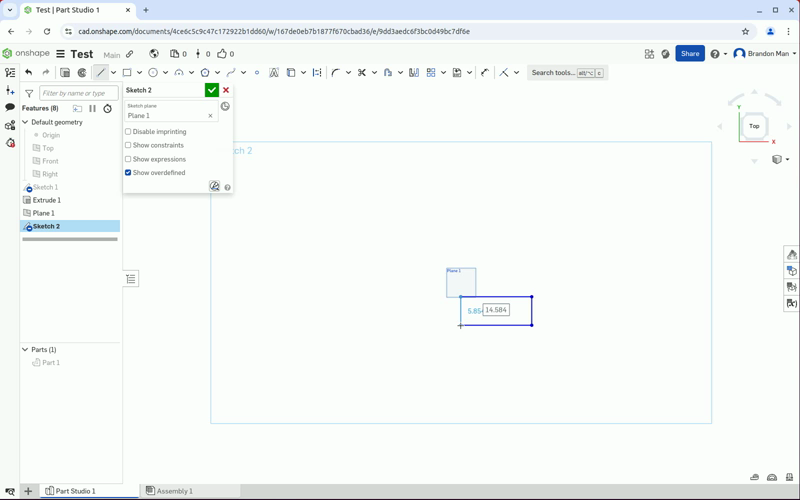
key(esc)
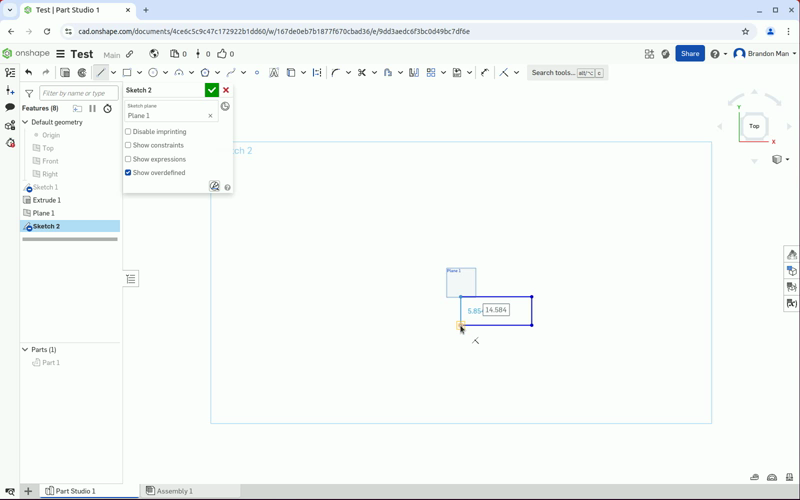
mouse_move(526, 301)
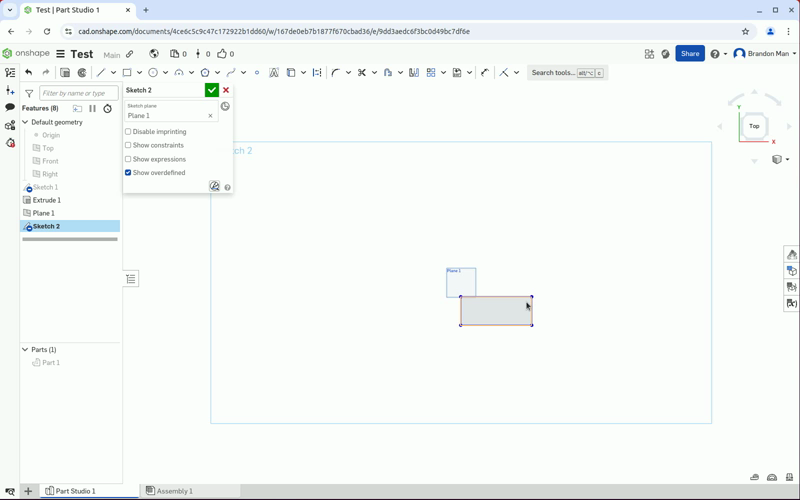
click(526, 301)
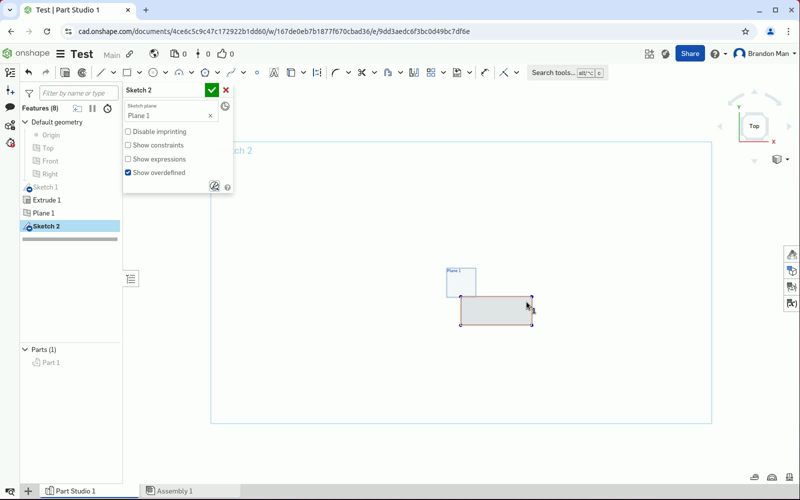
mouse_move(73, 352)
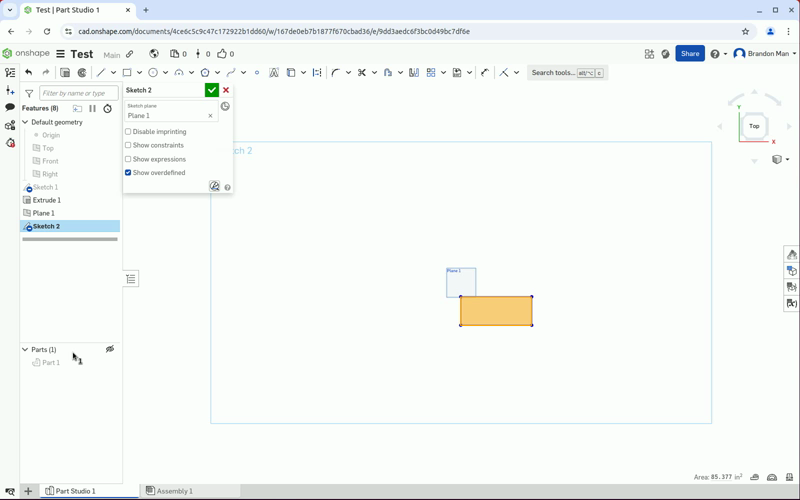
key(shift+y)
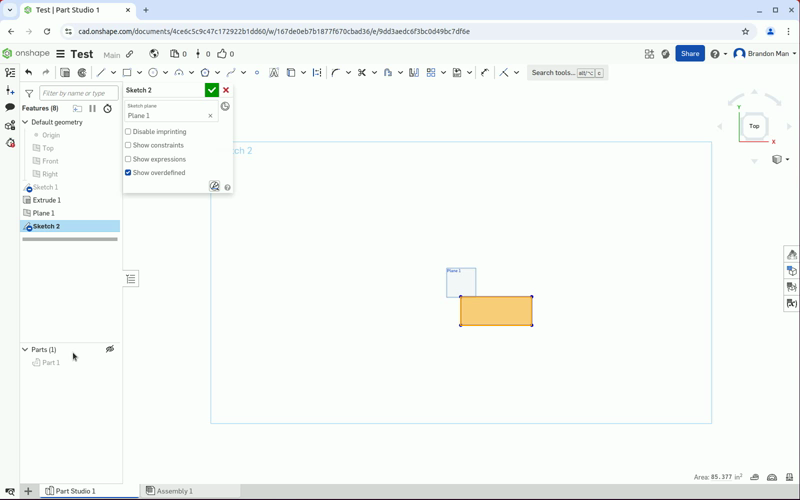
key(shift+e)
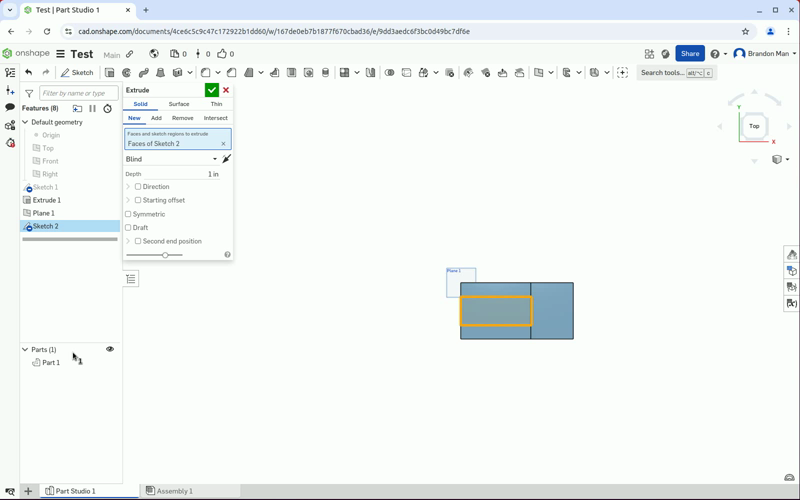
mouse_move(143, 106)
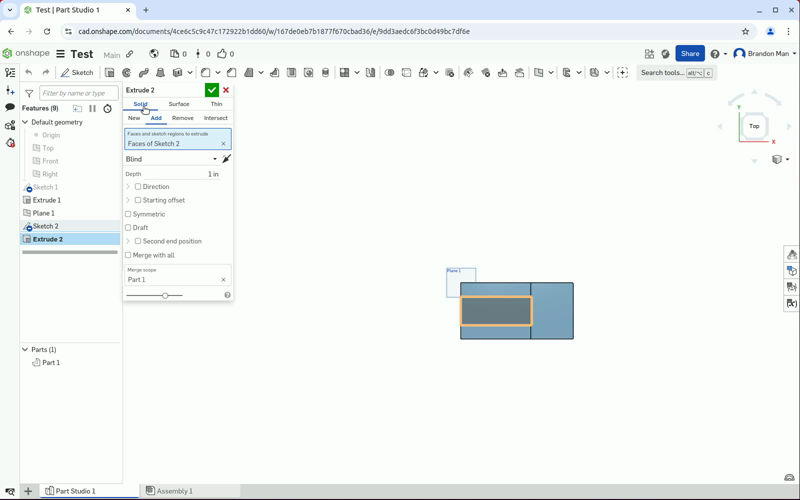
click(143, 106)
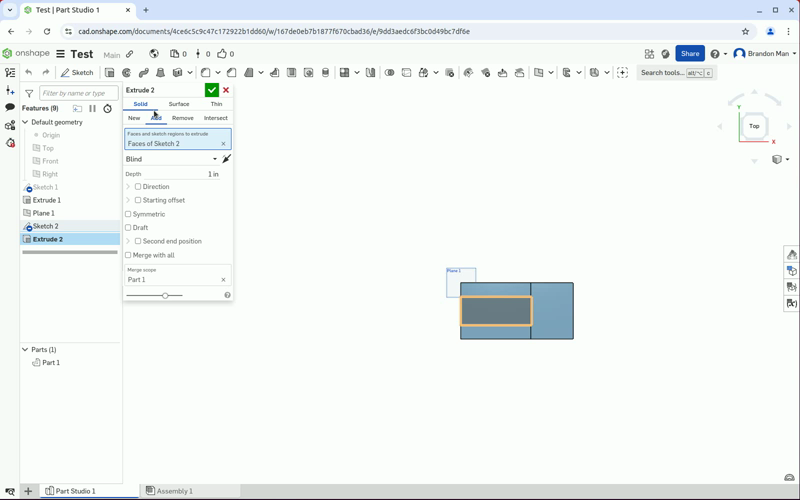
mouse_move(186, 120)
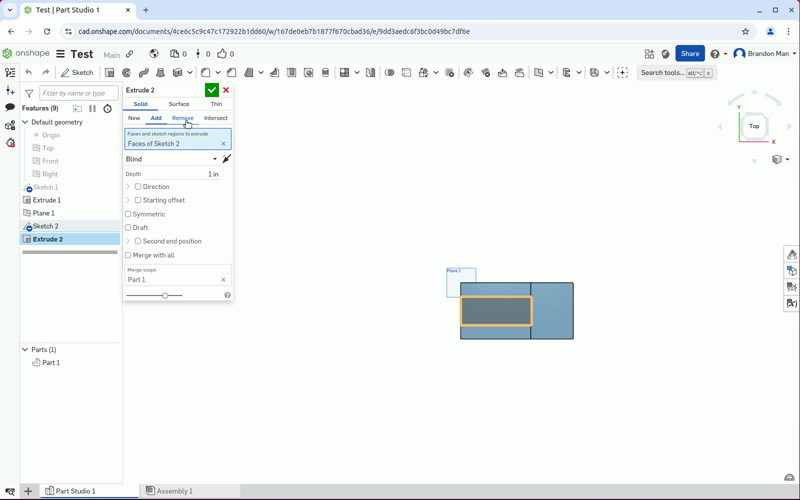
click(186, 120)
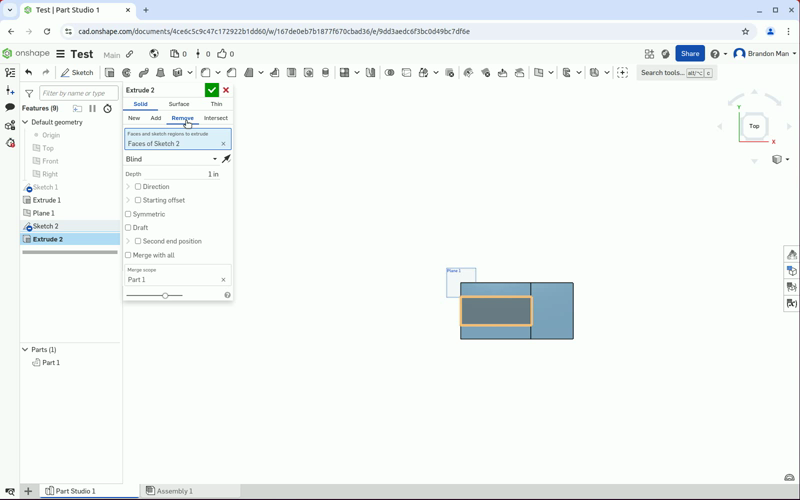
key(tab, 4)
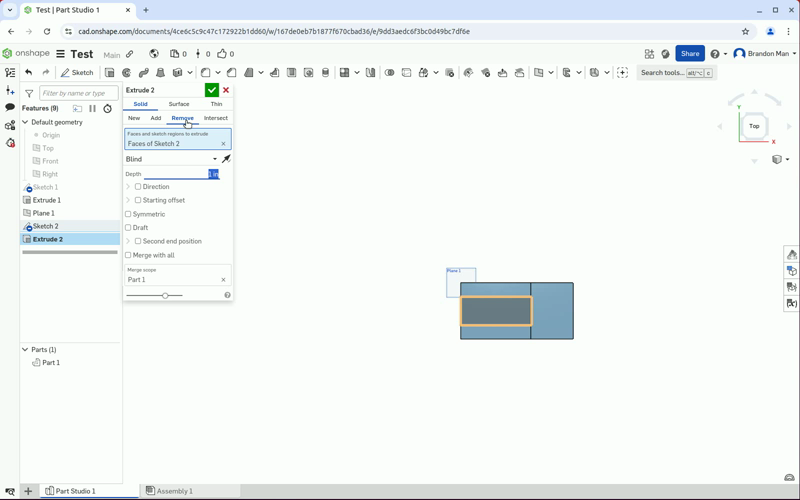
text(2.889)
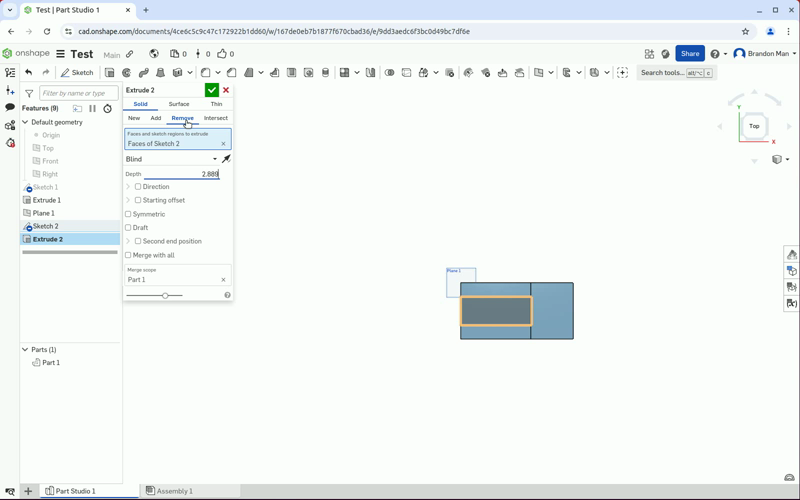
key(tab, 6)
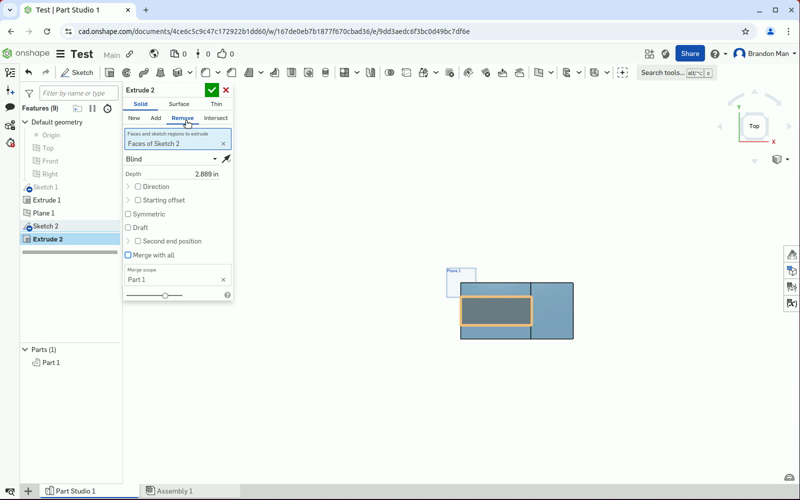
key(space)
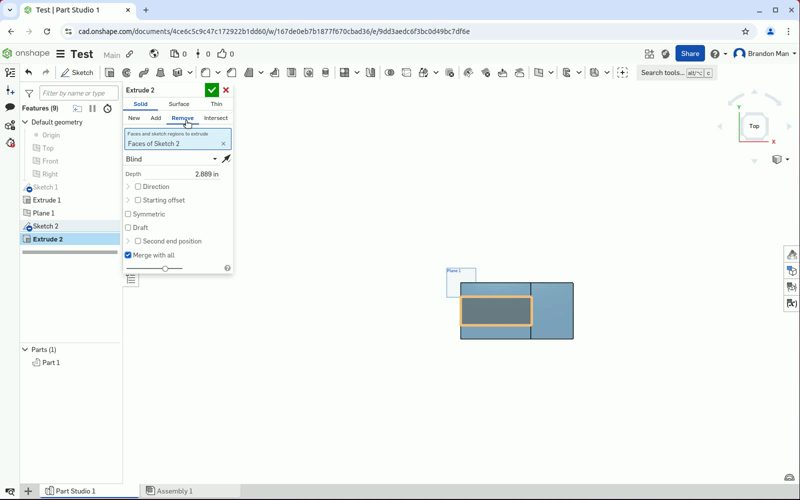
key(enter)
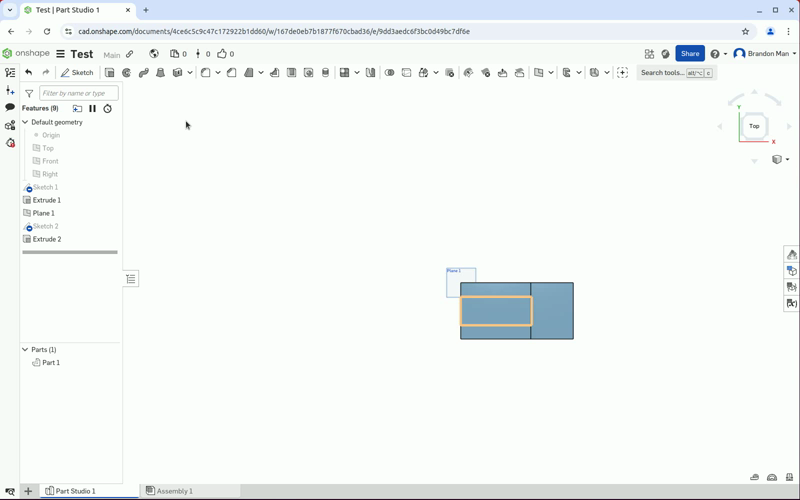
key(shift+h)
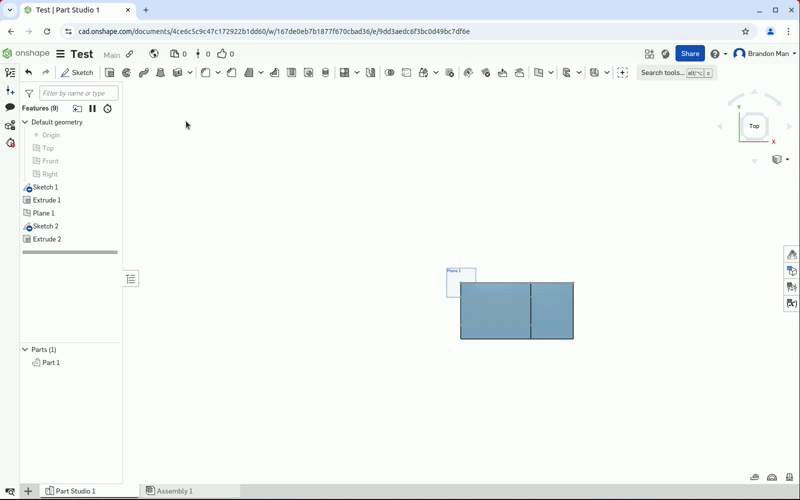
key(shift+h)
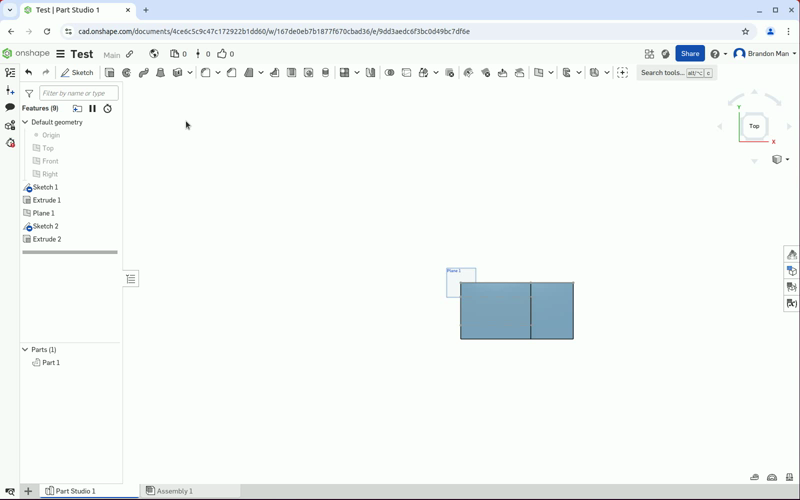
key(shift+7)
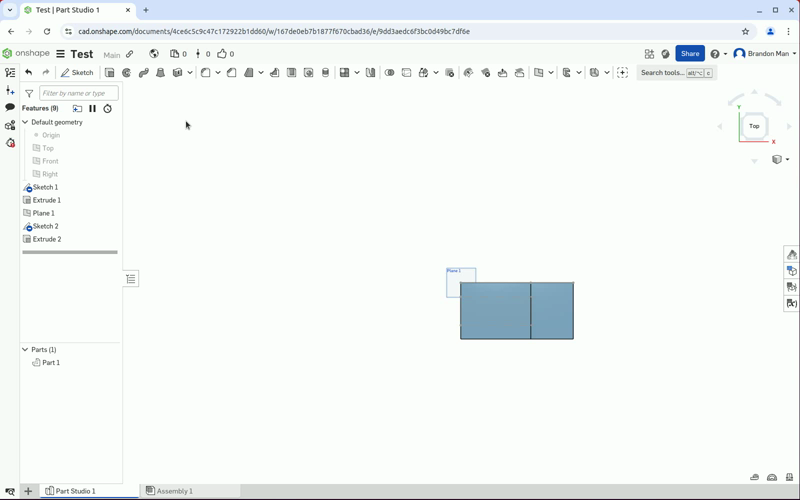
key(up, 3)
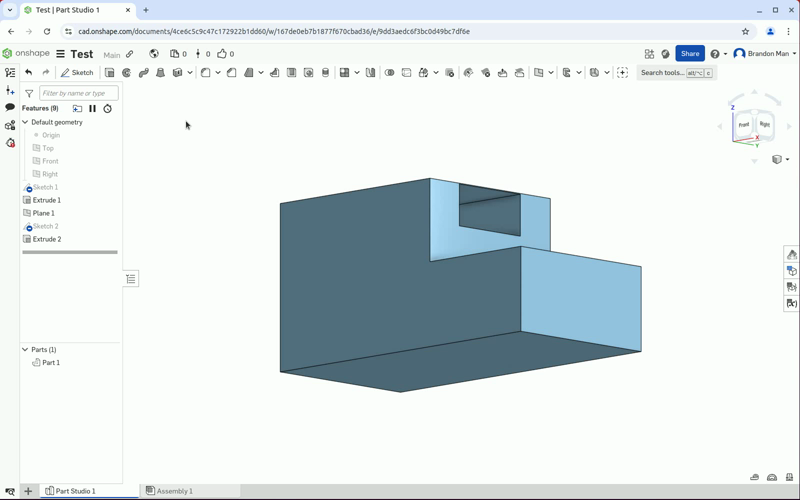
key(left, 3)
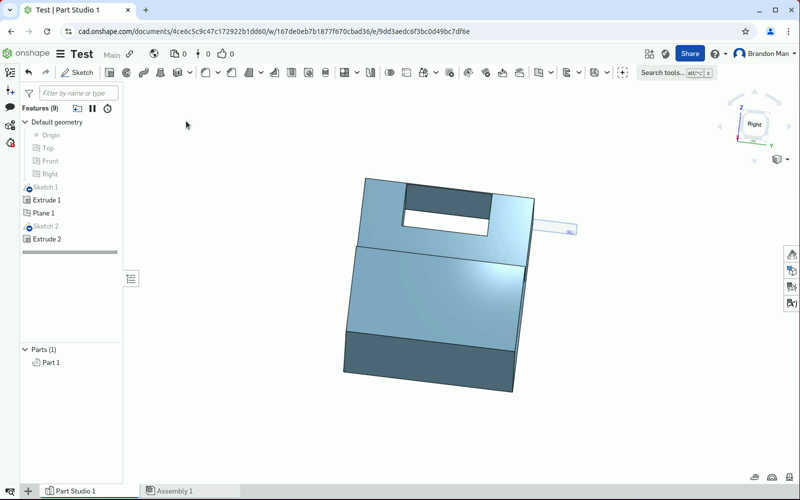
key(right, 3)
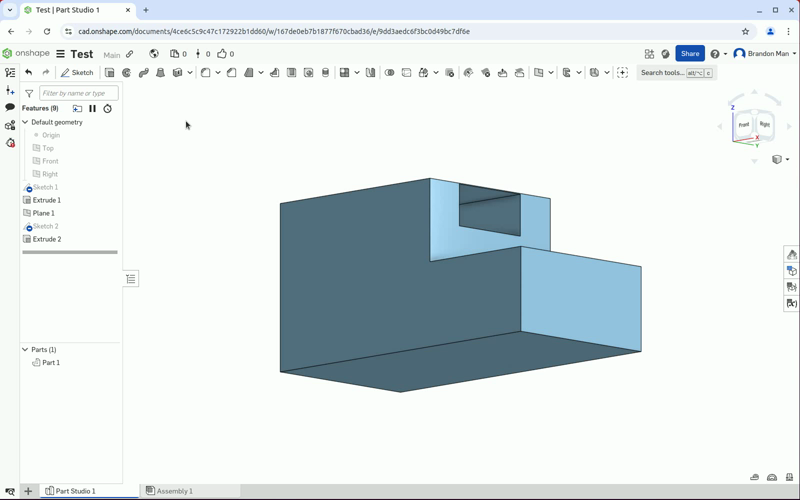
key(down, 3)
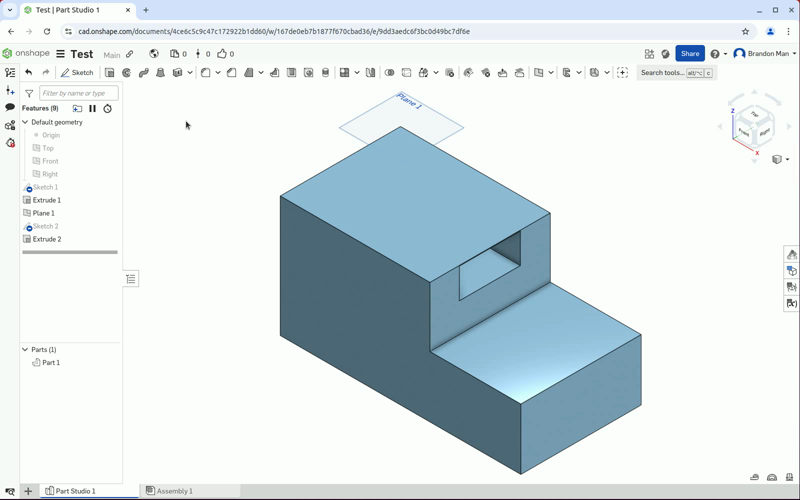
mouse_move(73, 189)
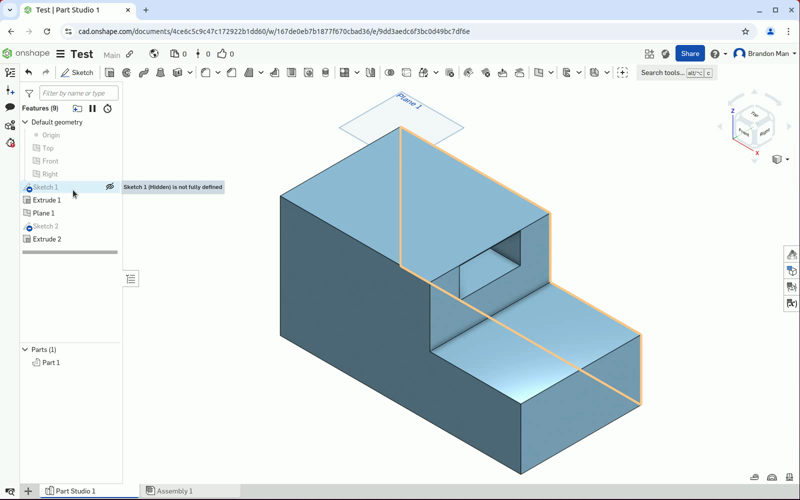
click(73, 189)